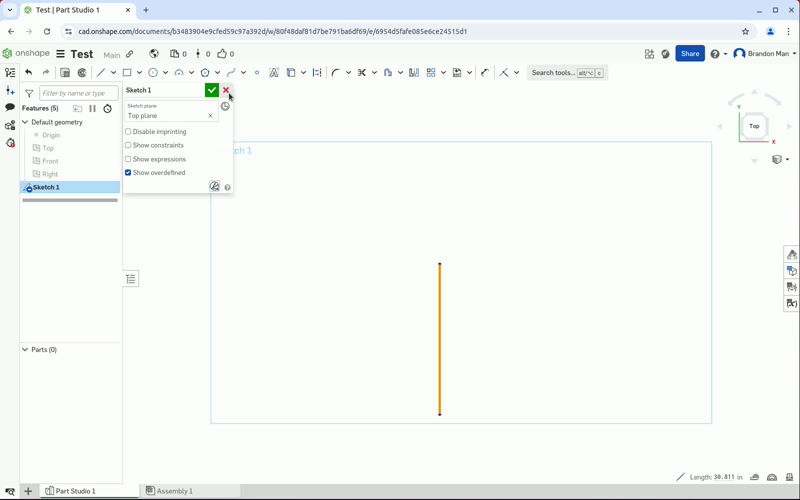
key(shift+h)
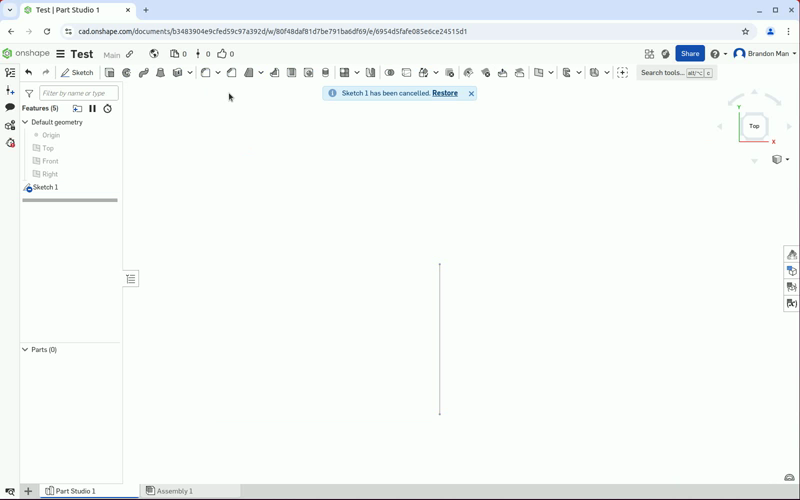
key(shift+s)
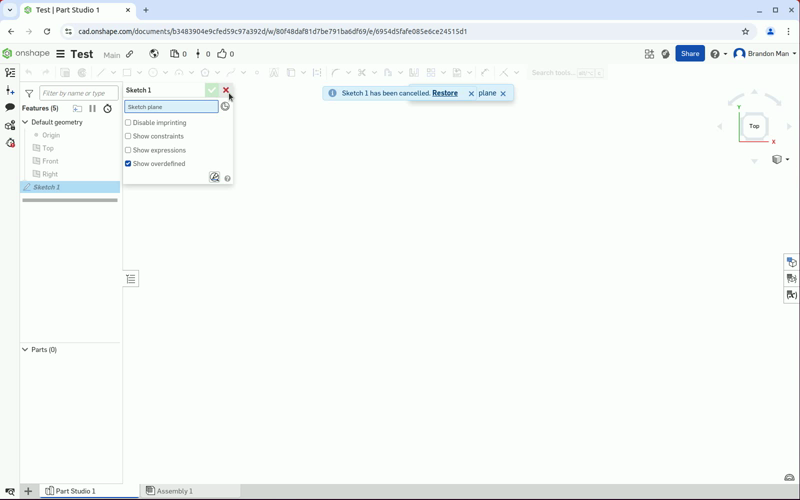
mouse_move(73, 150)
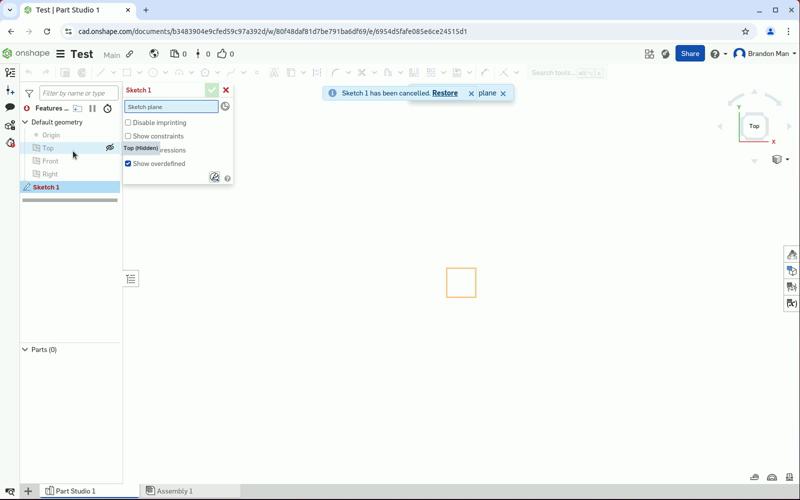
click(73, 150)
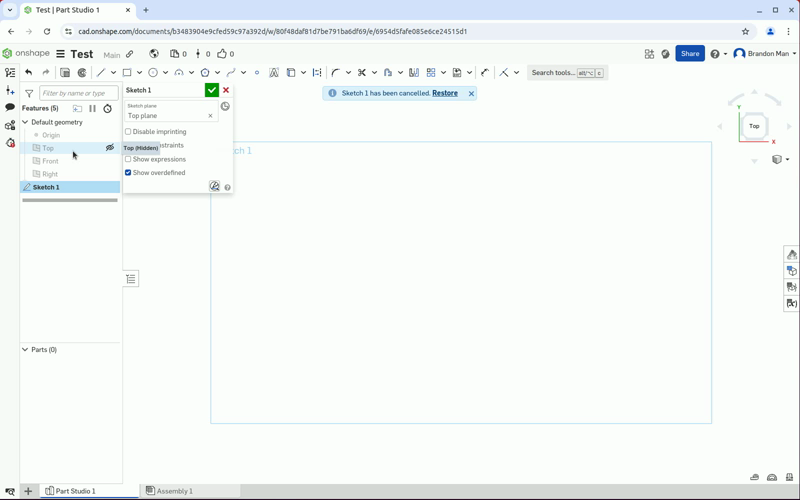
mouse_move(73, 352)
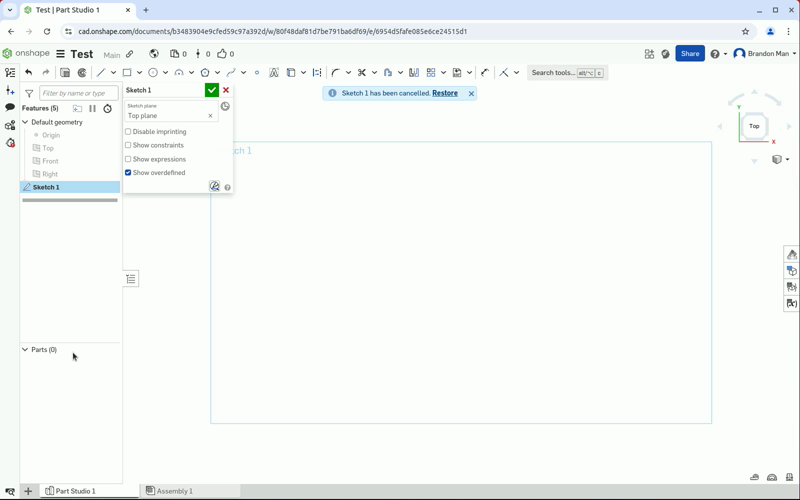
key(y)
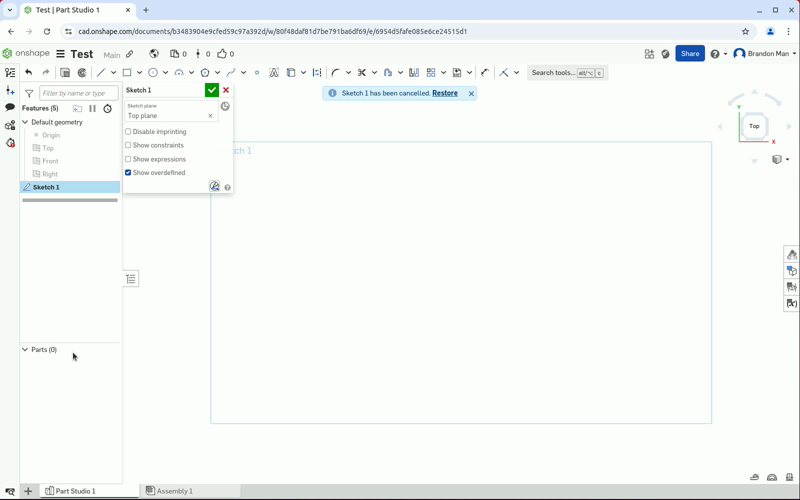
key(c)
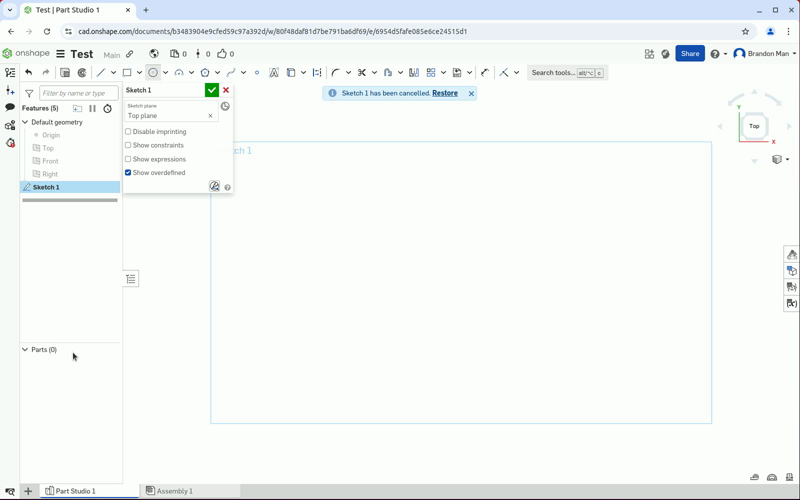
key_down(shift)
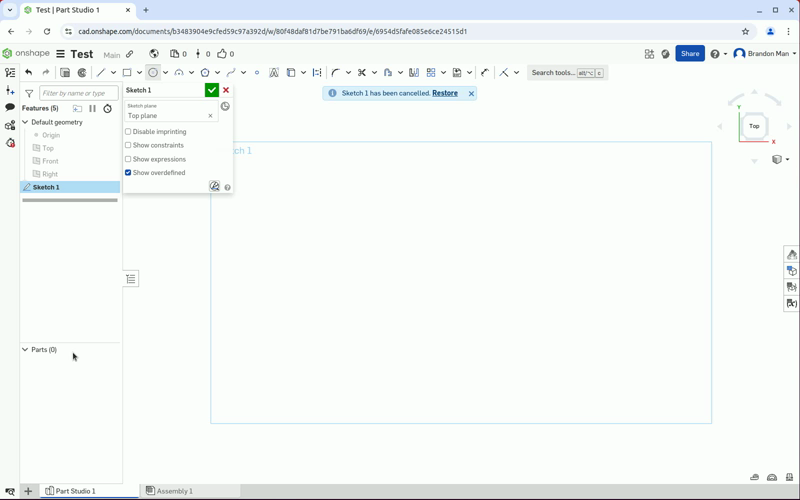
mouse_move(461, 282)
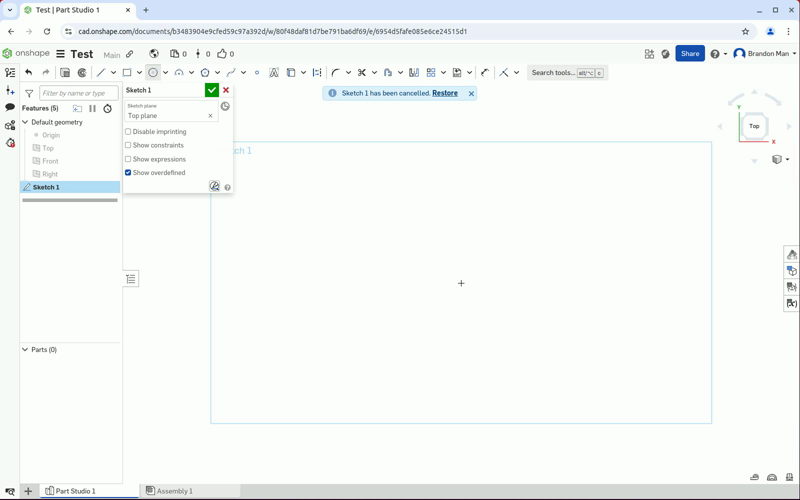
click(461, 282)
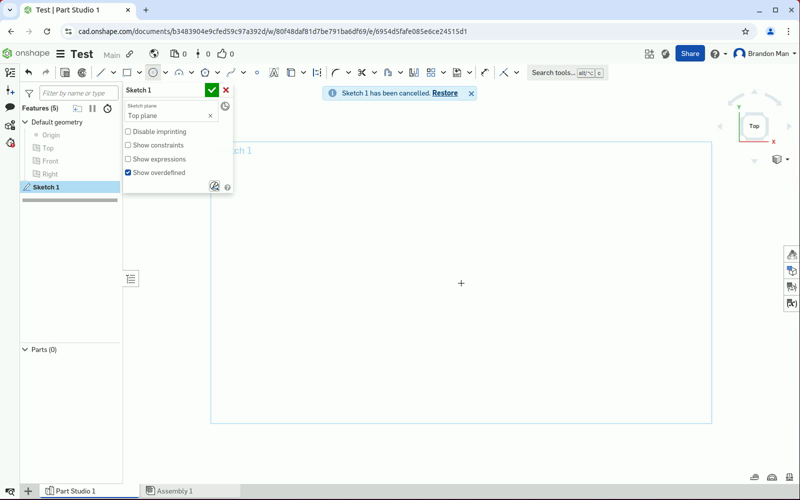
key_up(shift)
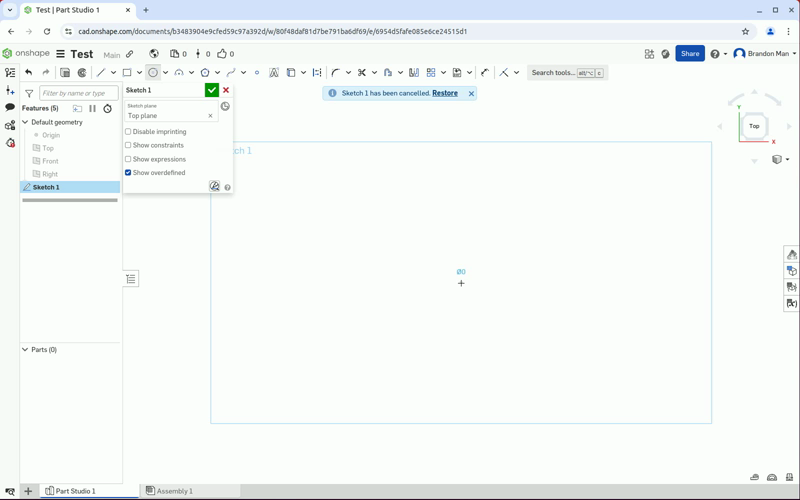
mouse_move(574, 282)
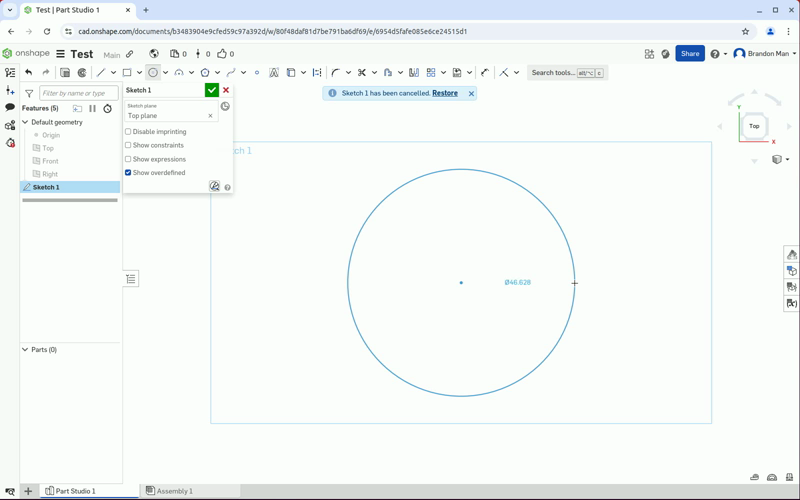
click(574, 282)
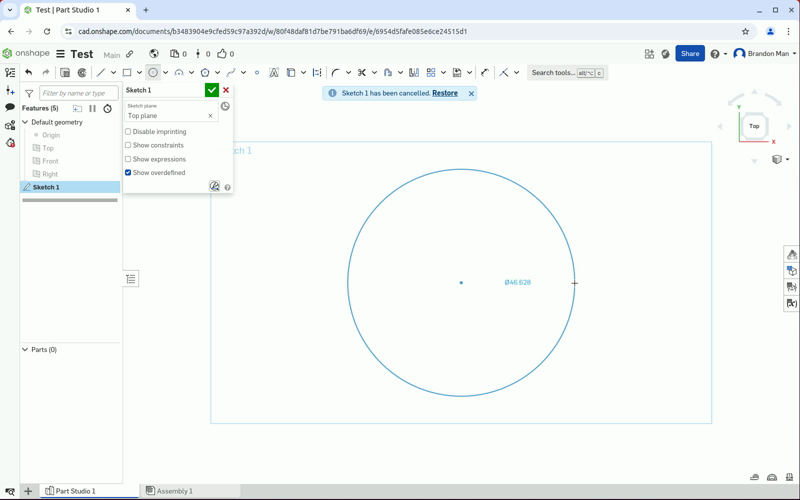
key(esc)
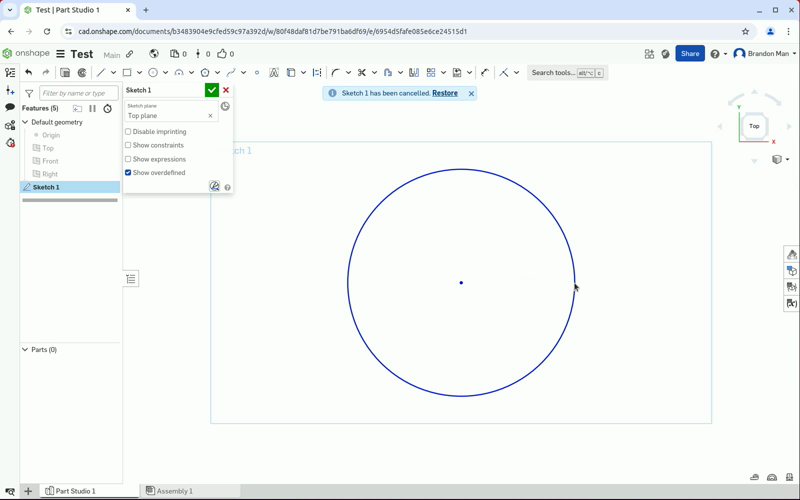
mouse_move(457, 357)
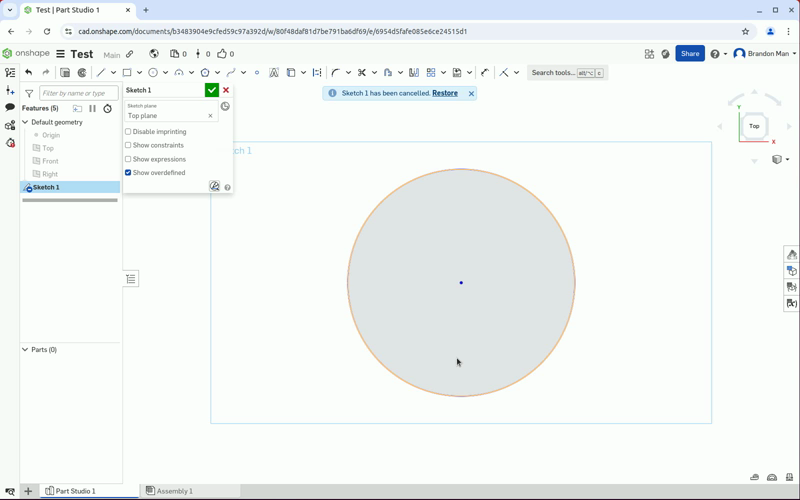
click(457, 357)
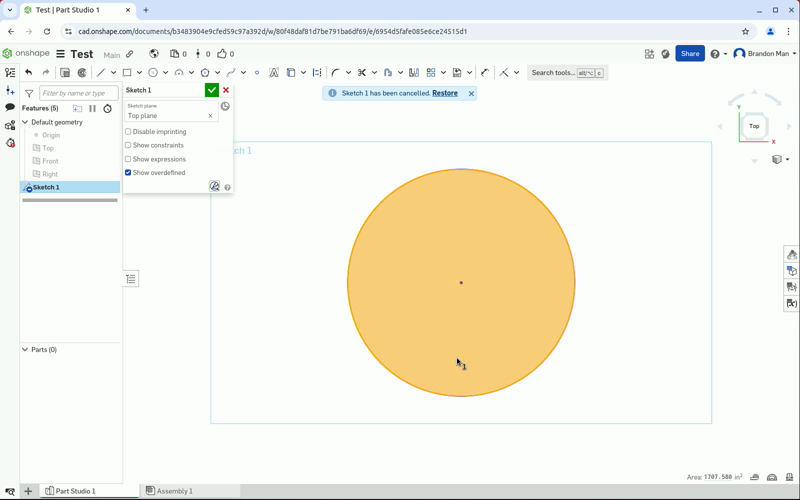
mouse_move(73, 352)
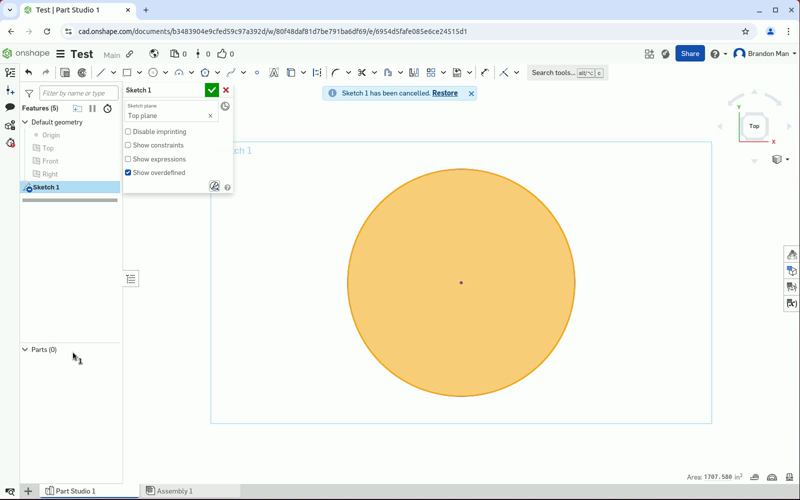
key(shift+y)
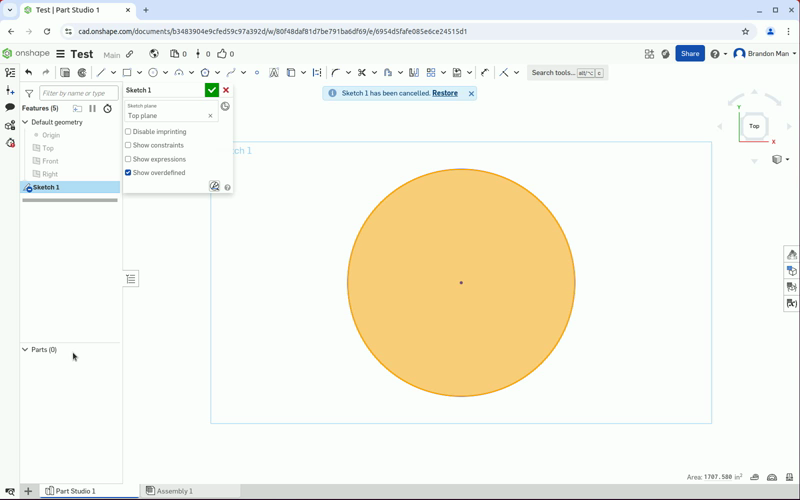
key(shift+e)
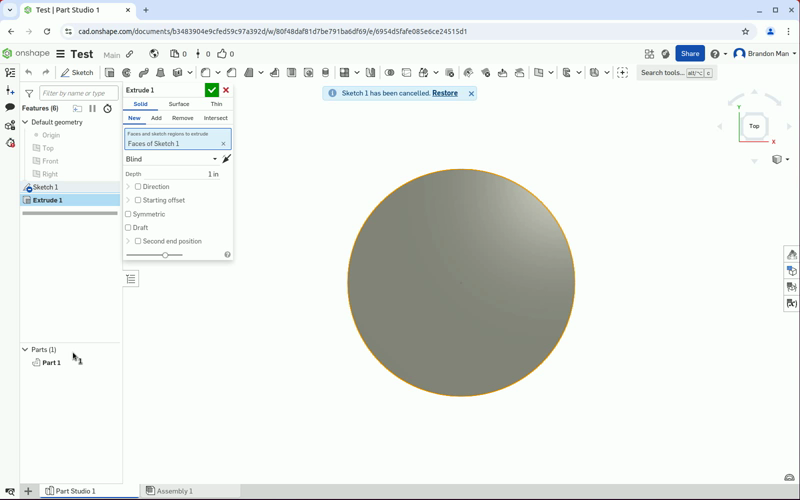
mouse_move(143, 106)
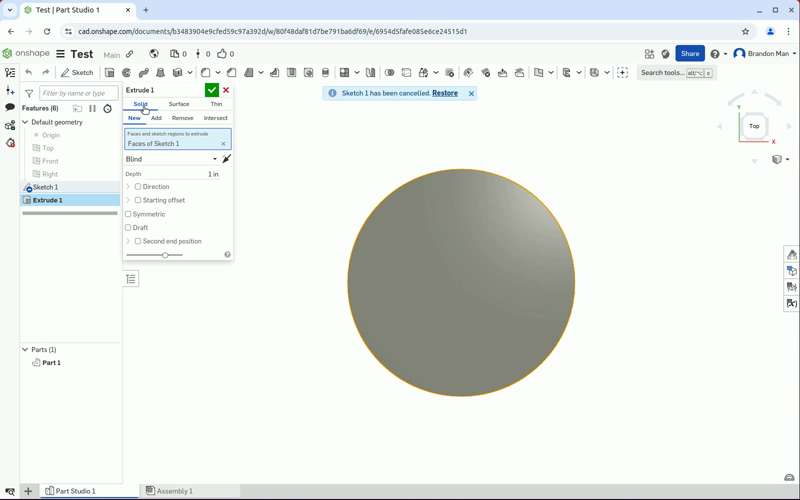
click(143, 106)
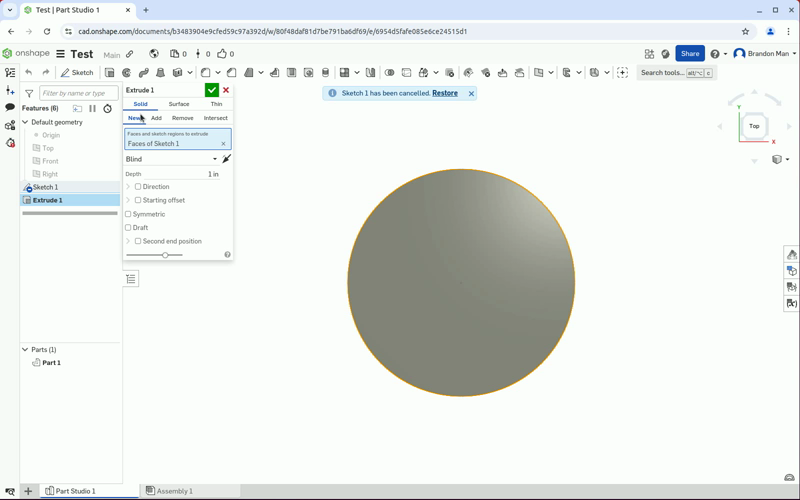
mouse_move(137, 120)
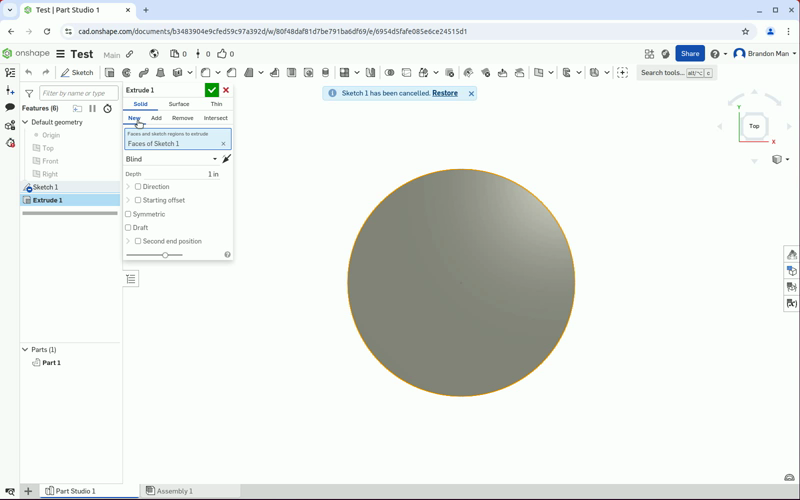
click(137, 120)
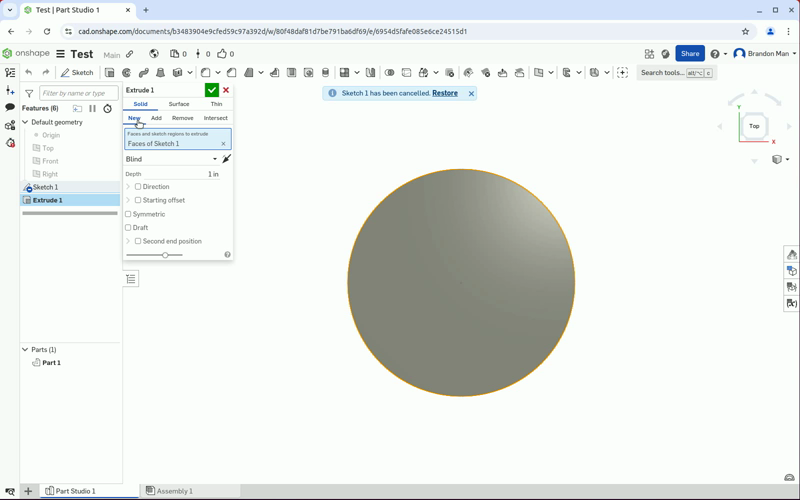
key(tab, 4)
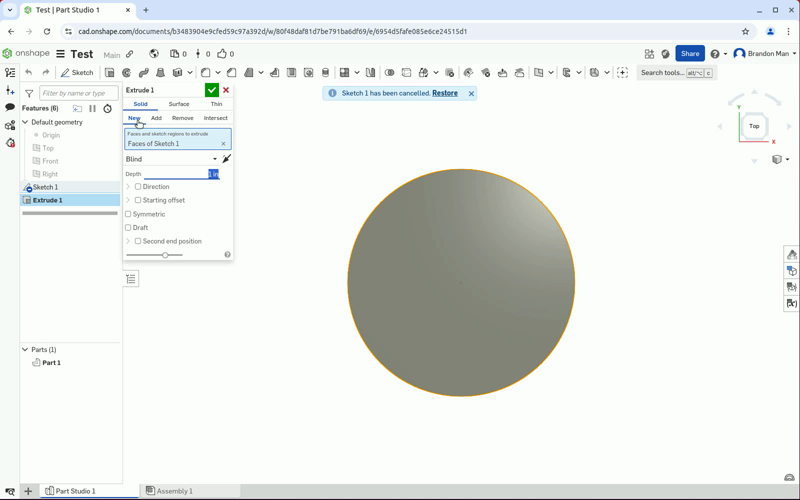
text(1.926)
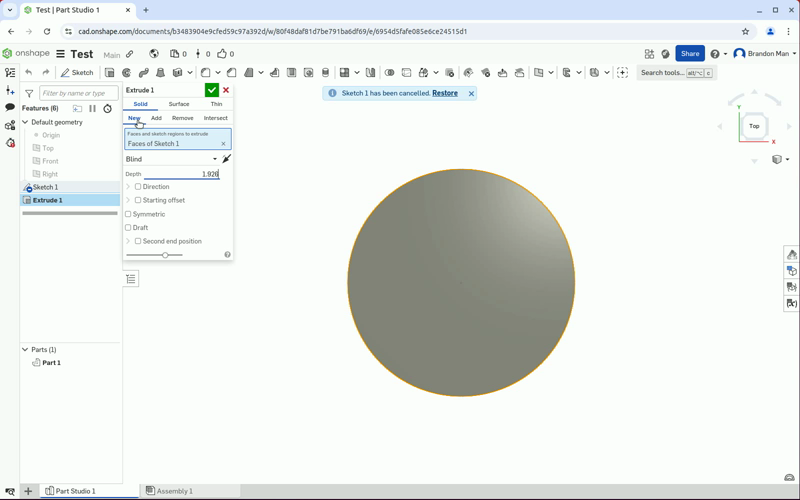
key(enter)
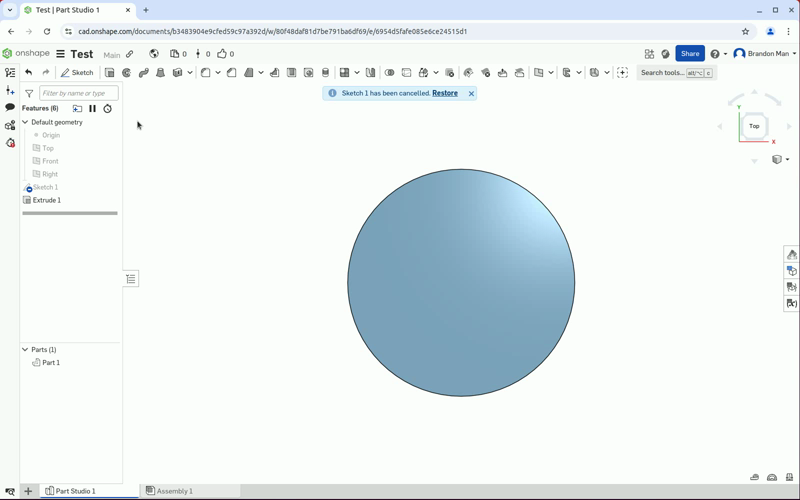
key(shift+h)
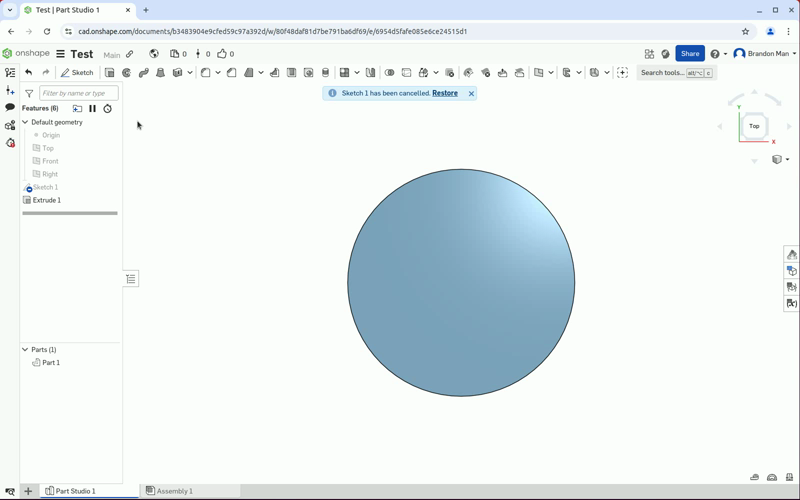
key(shift+h)
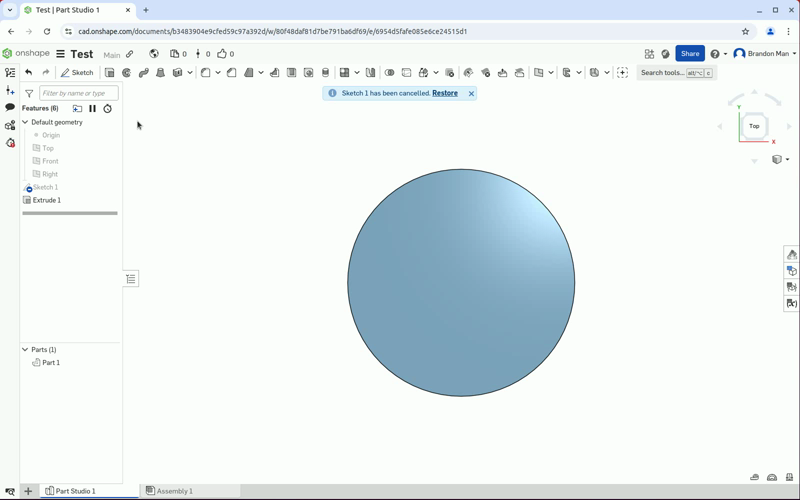
mouse_move(73, 189)
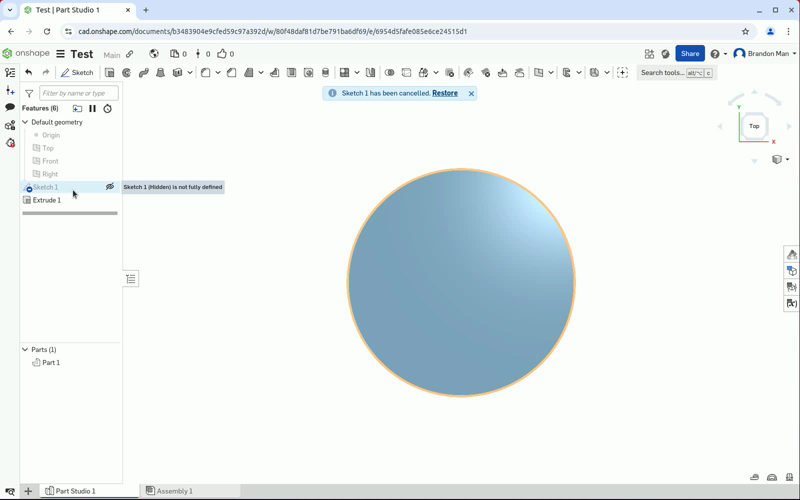
click(73, 189)
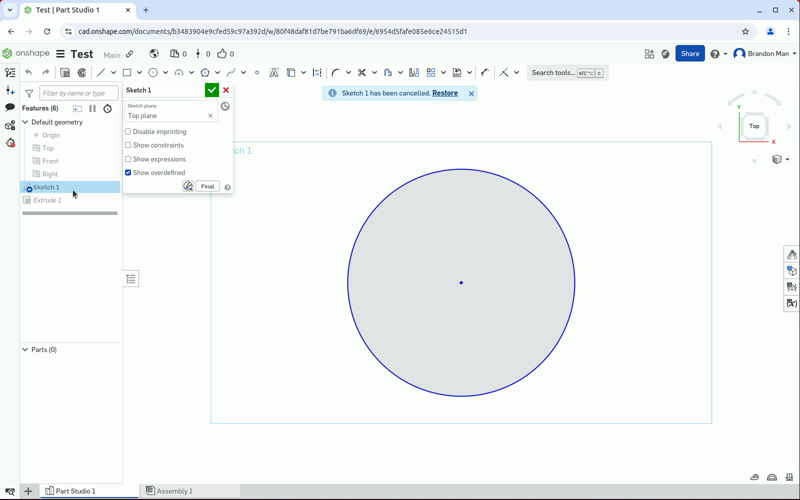
mouse_move(229, 92)
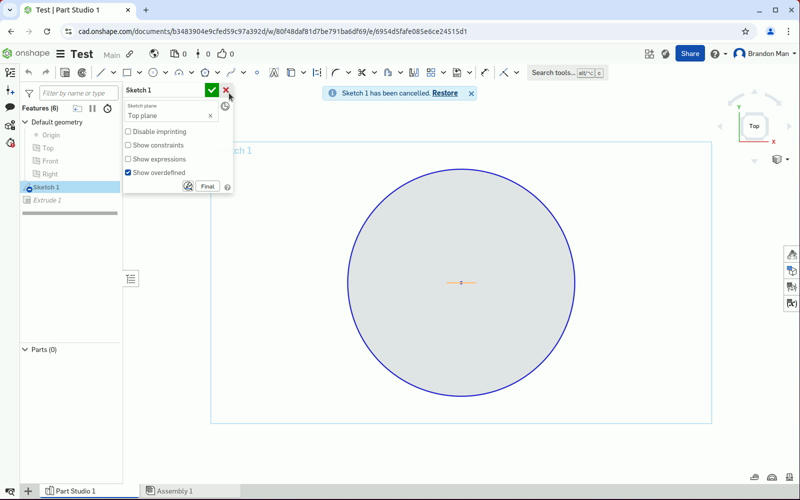
click(229, 92)
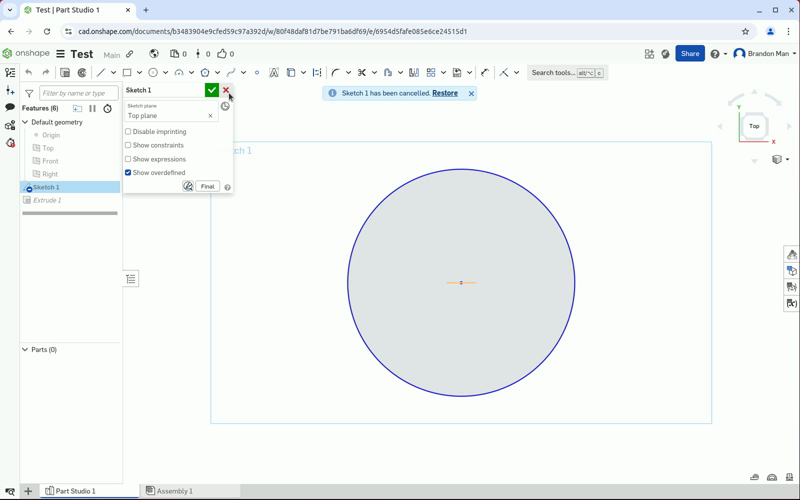
key(shift+s)
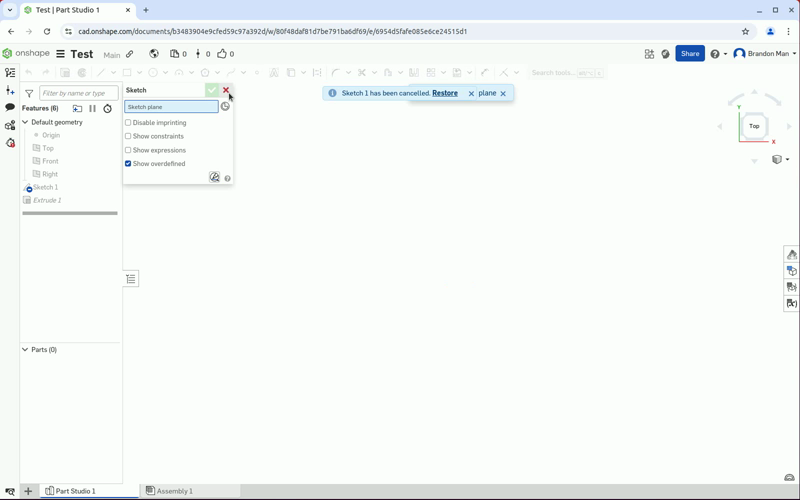
mouse_move(73, 150)
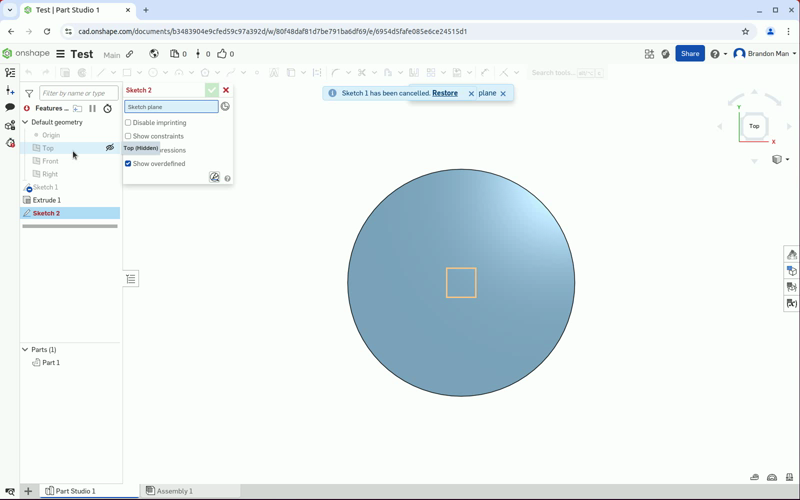
click(73, 150)
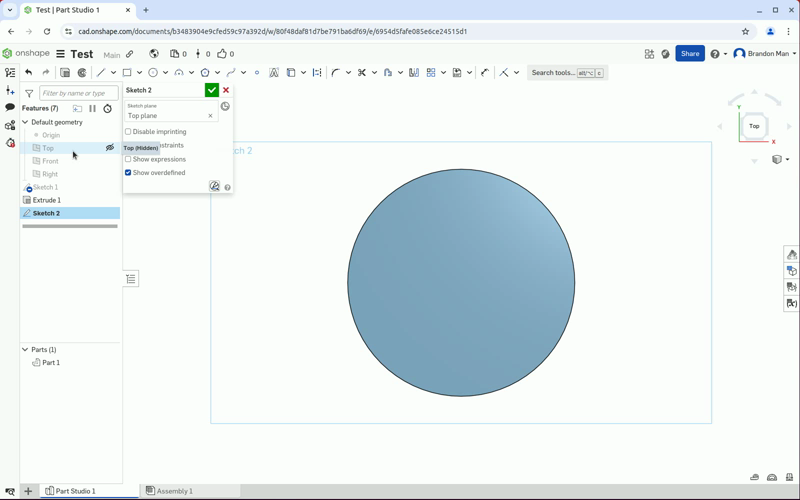
mouse_move(73, 352)
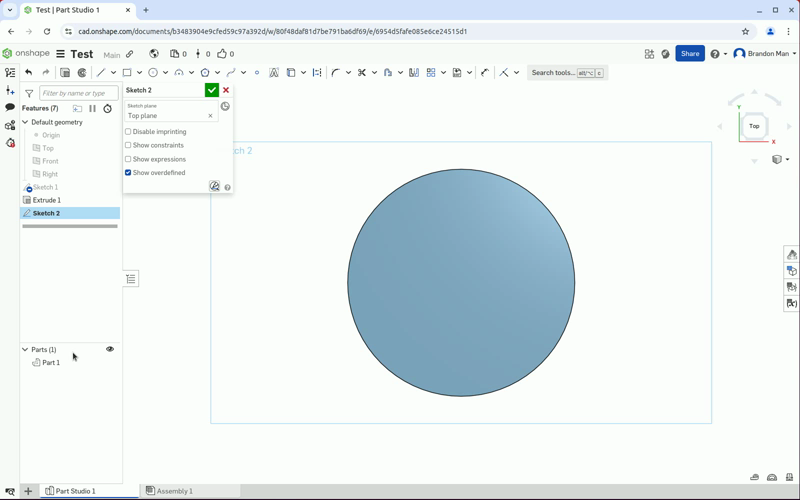
key(y)
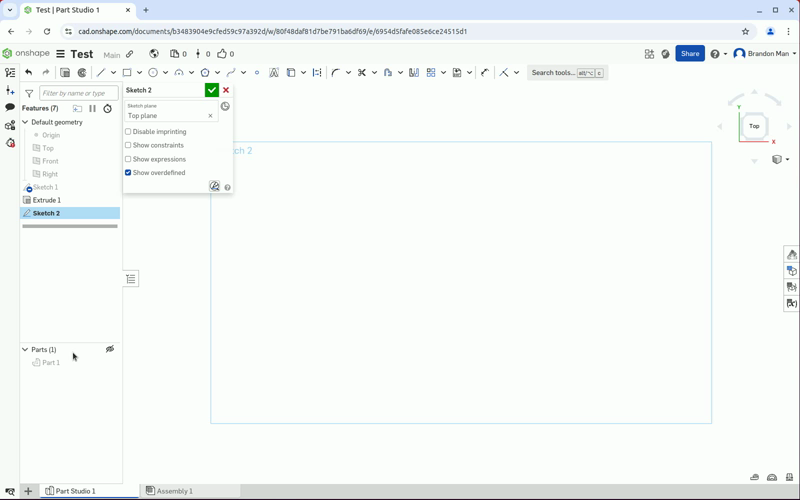
key(c)
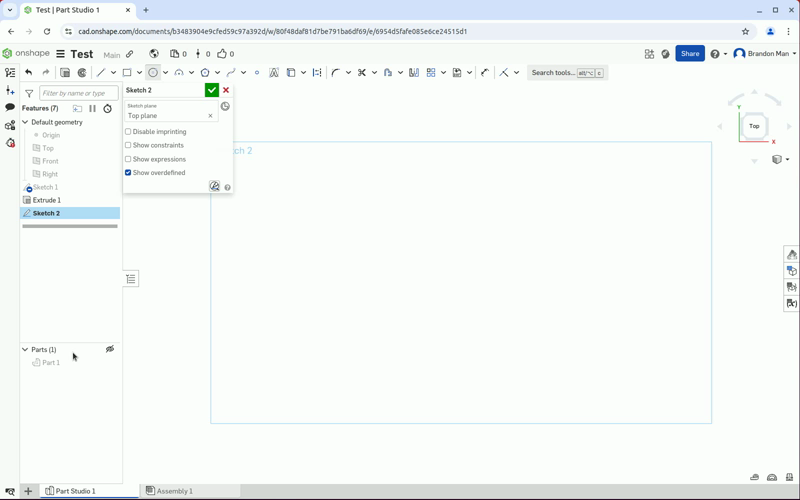
key_down(shift)
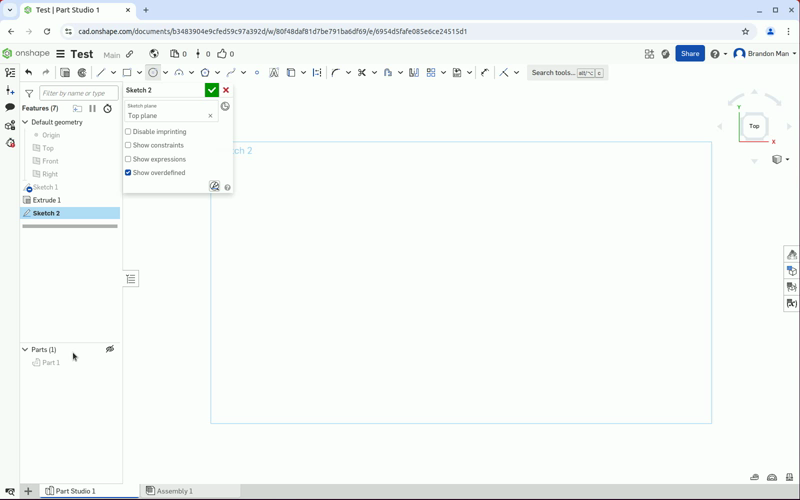
mouse_move(461, 282)
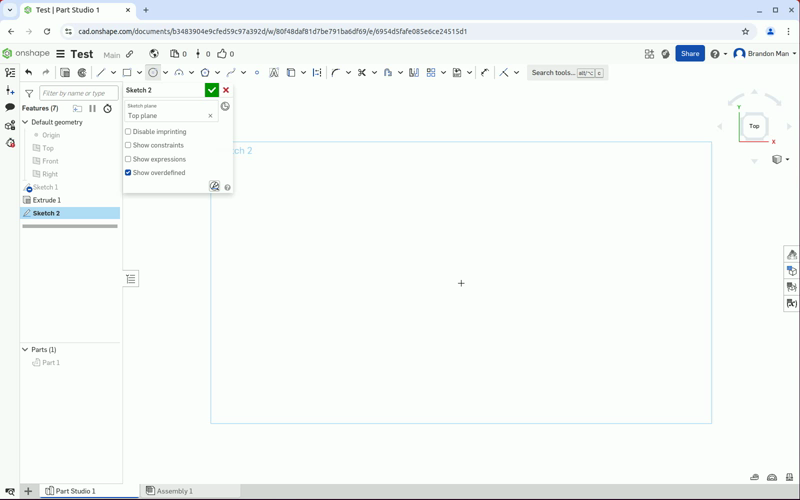
click(461, 282)
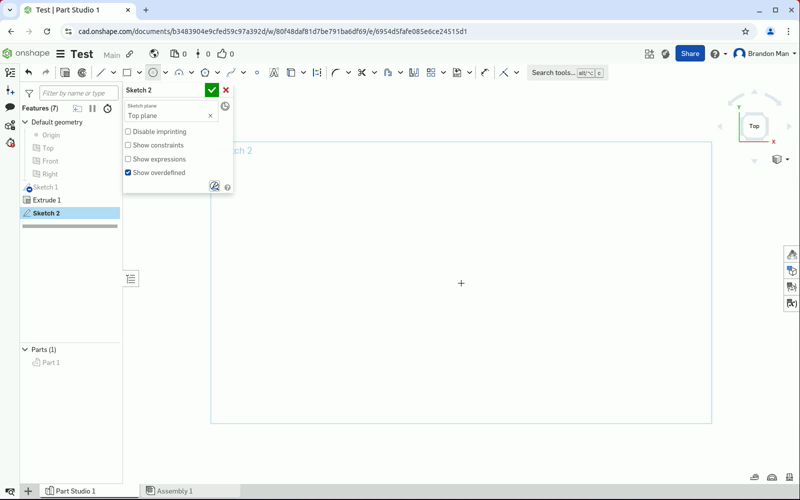
key_up(shift)
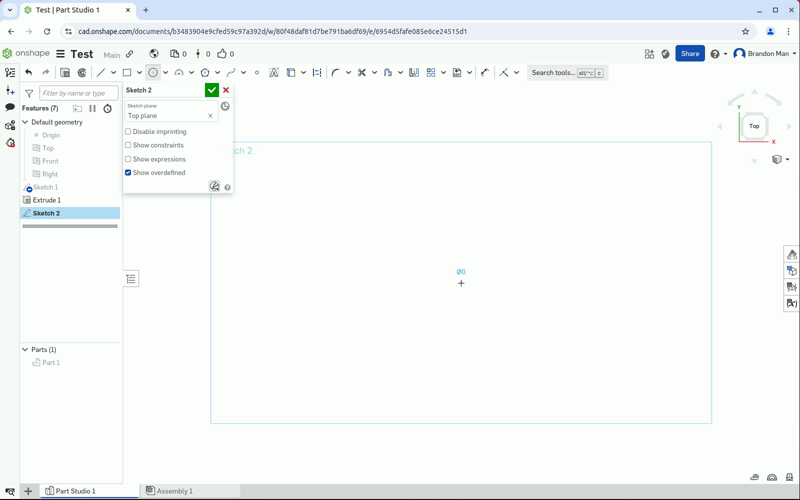
mouse_move(565, 282)
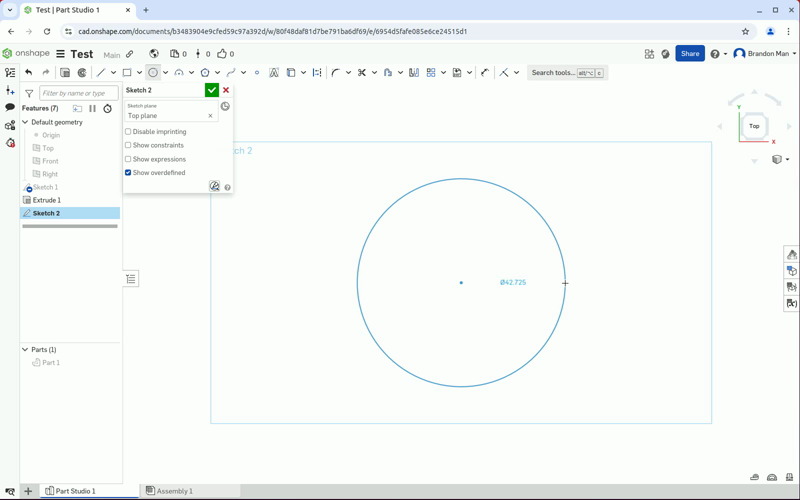
click(565, 282)
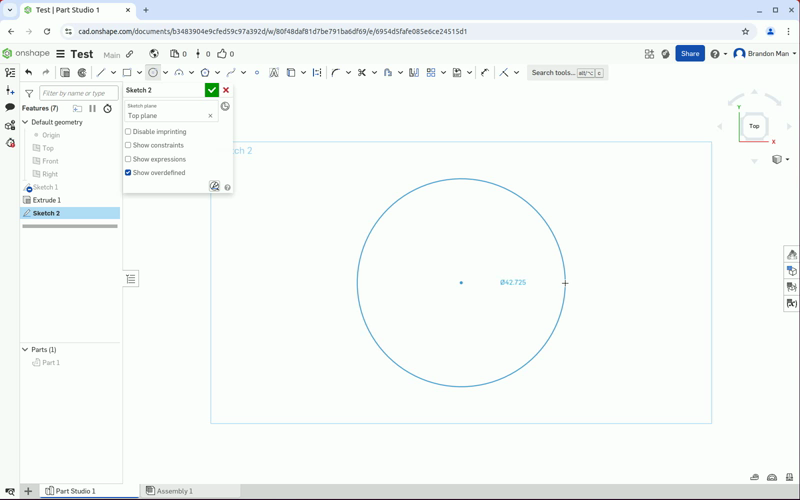
key(esc)
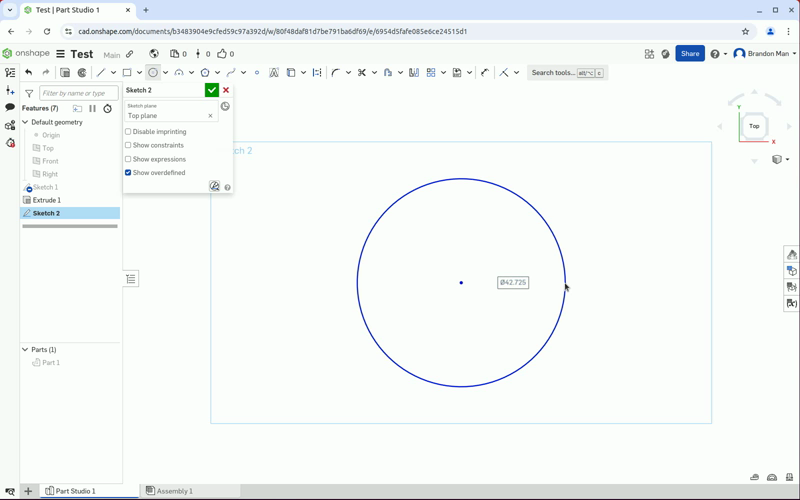
mouse_move(471, 316)
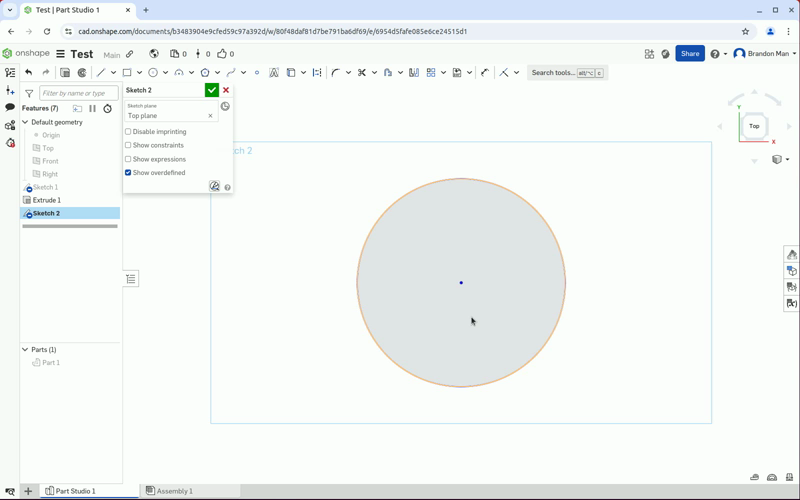
click(471, 316)
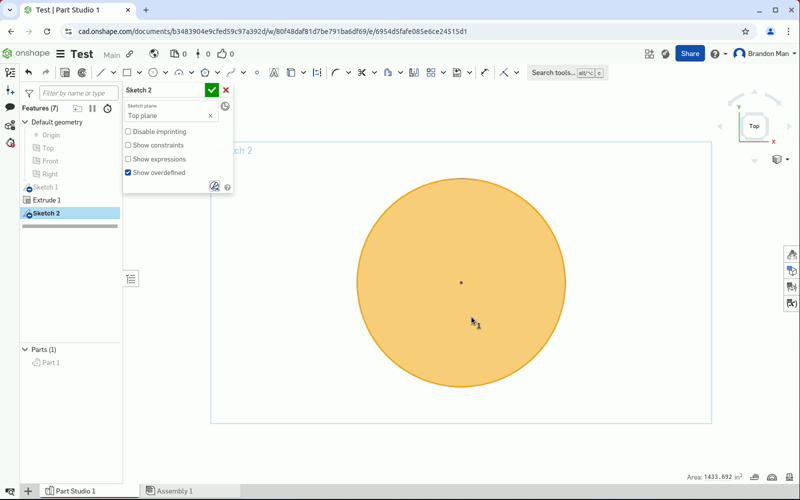
mouse_move(73, 352)
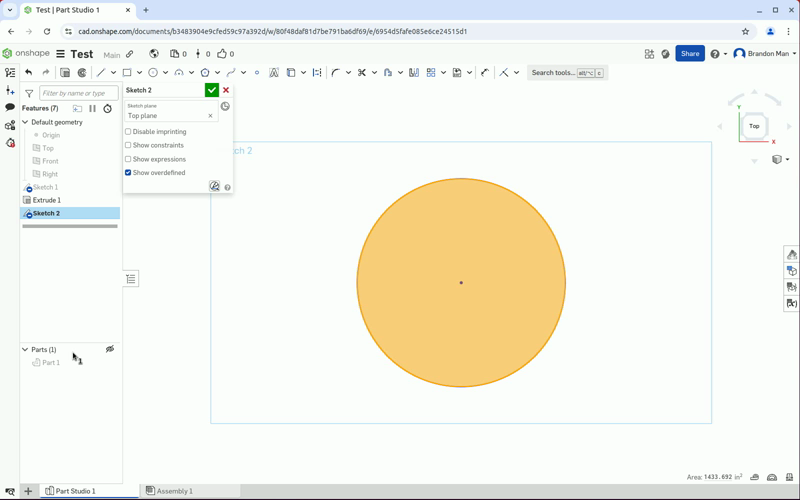
key(shift+y)
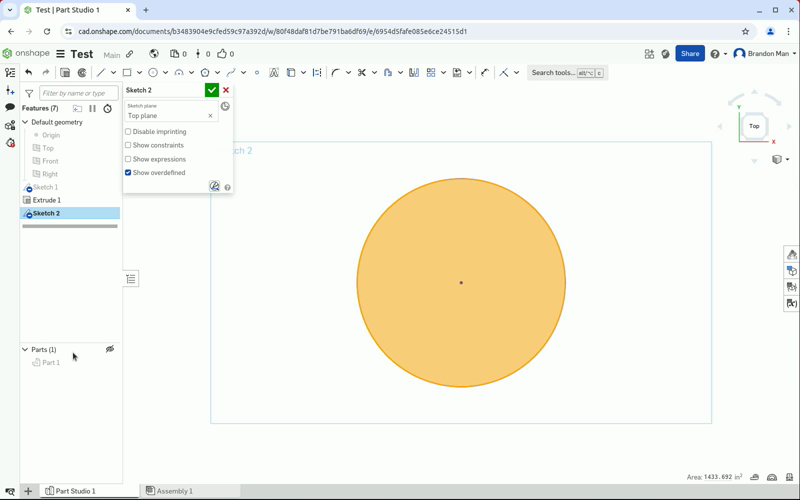
key(shift+e)
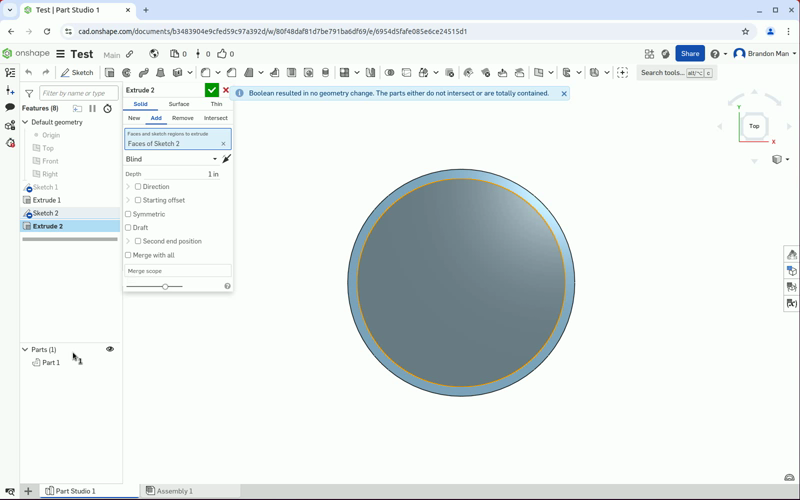
mouse_move(143, 106)
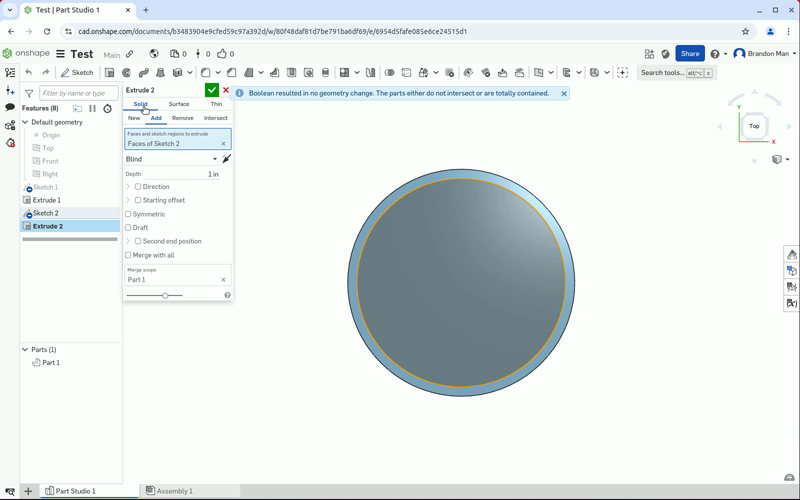
click(143, 106)
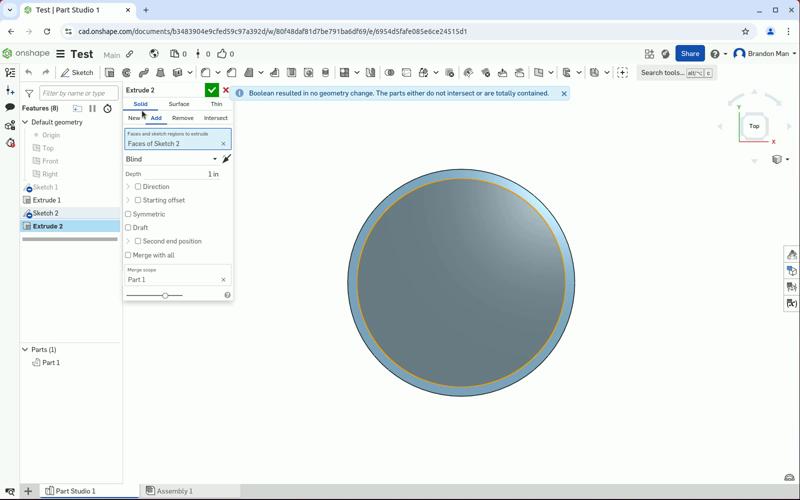
mouse_move(137, 120)
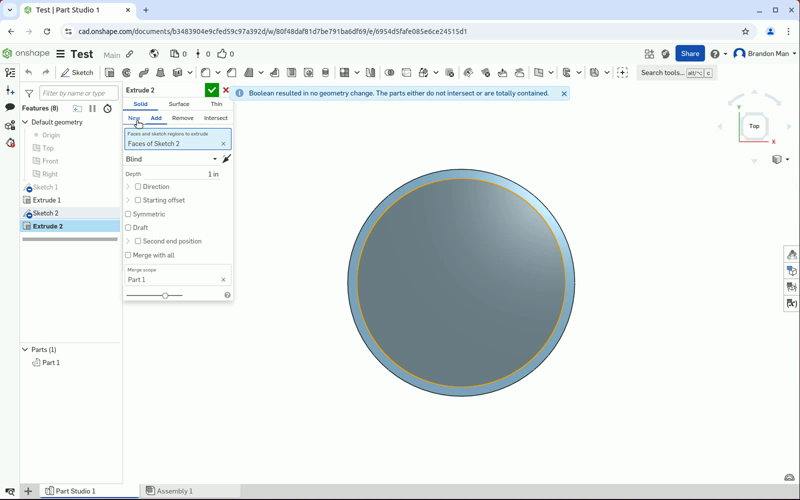
click(137, 120)
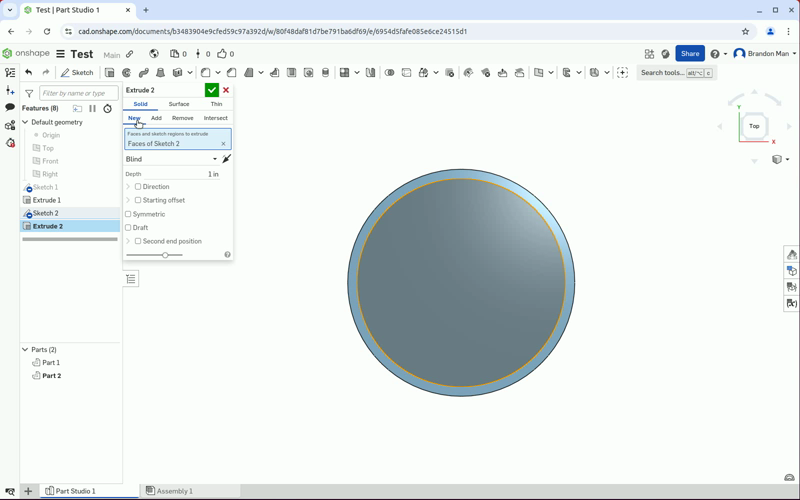
key(tab, 4)
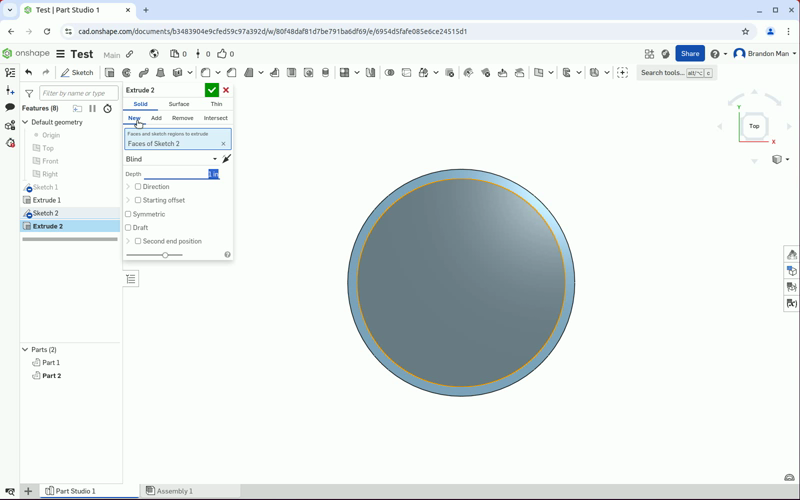
text(2.648)
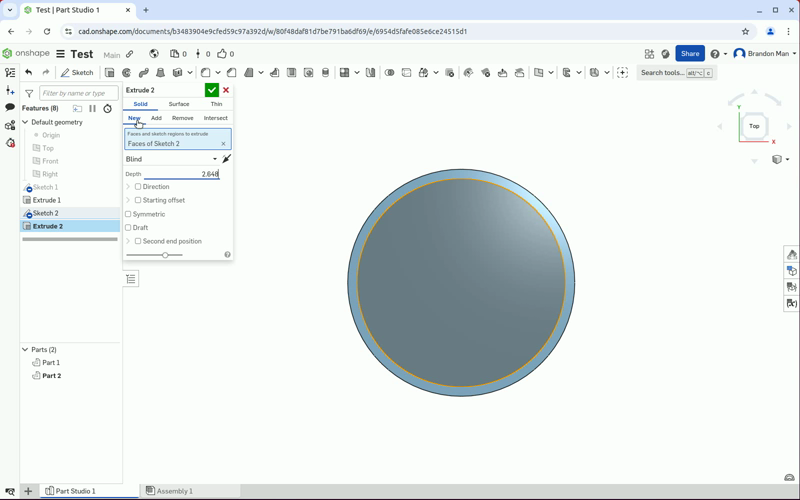
key(enter)
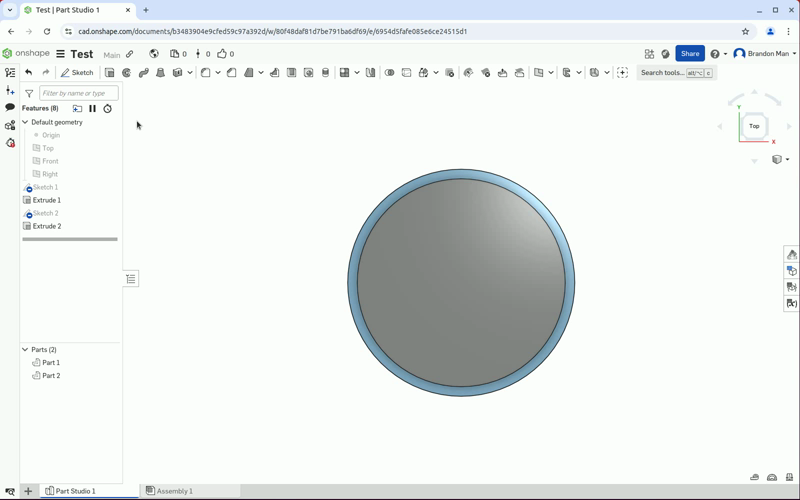
key(shift+h)
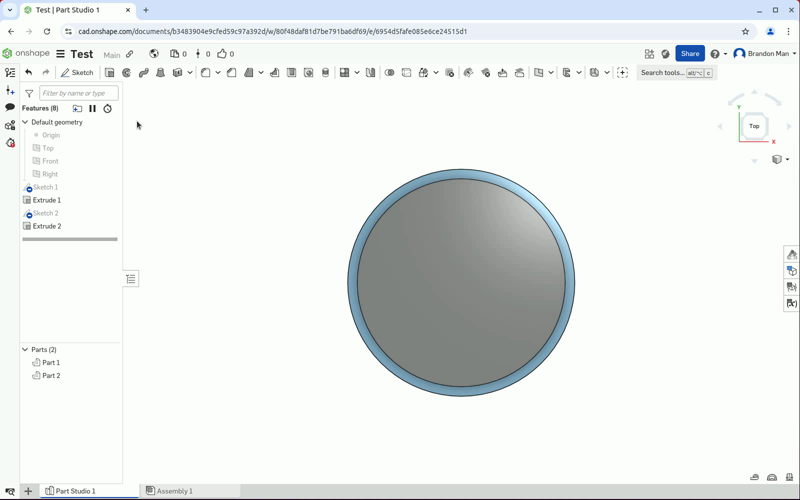
key(shift+h)
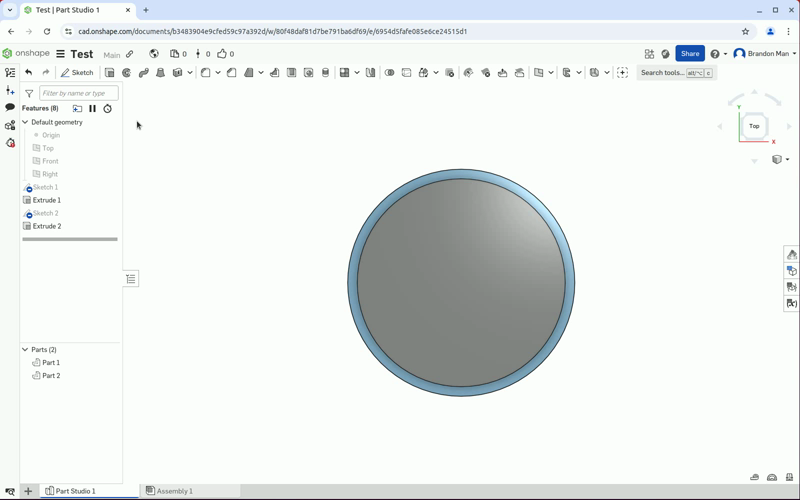
mouse_move(73, 189)
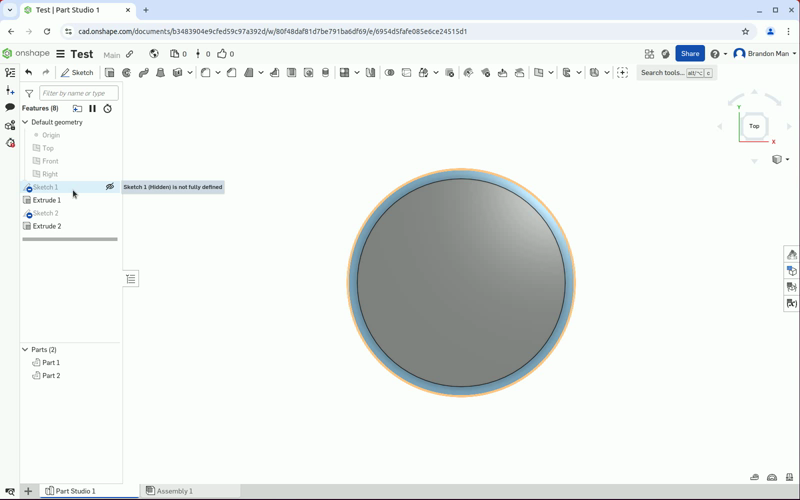
click(73, 189)
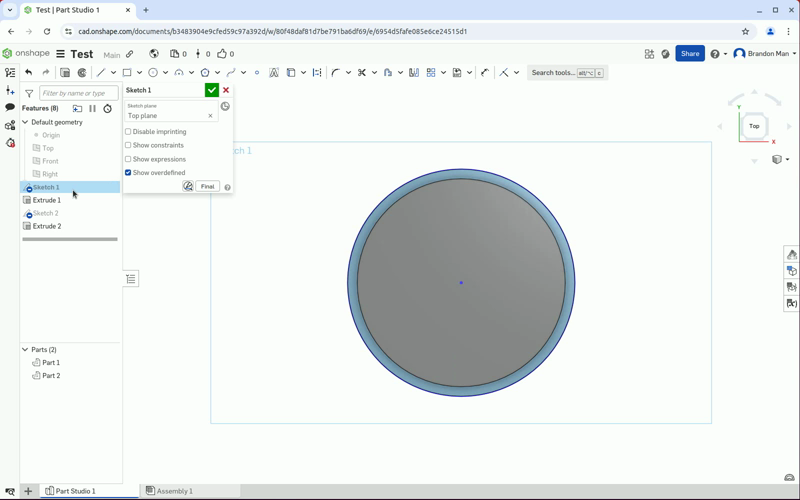
mouse_move(229, 92)
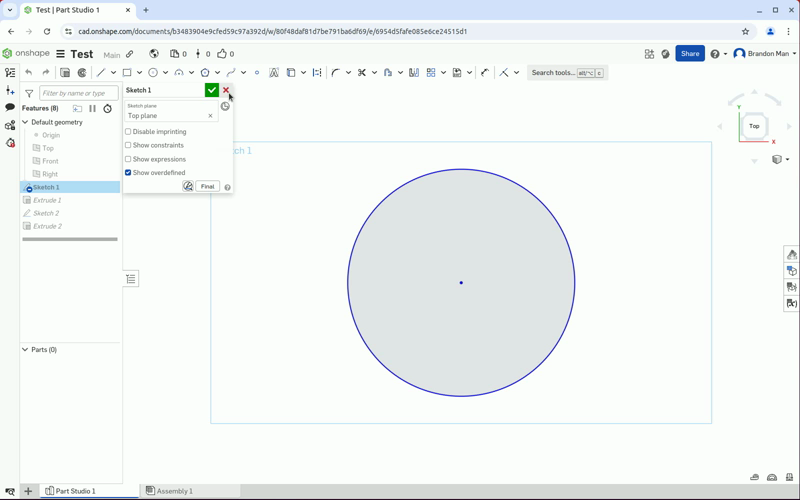
click(229, 92)
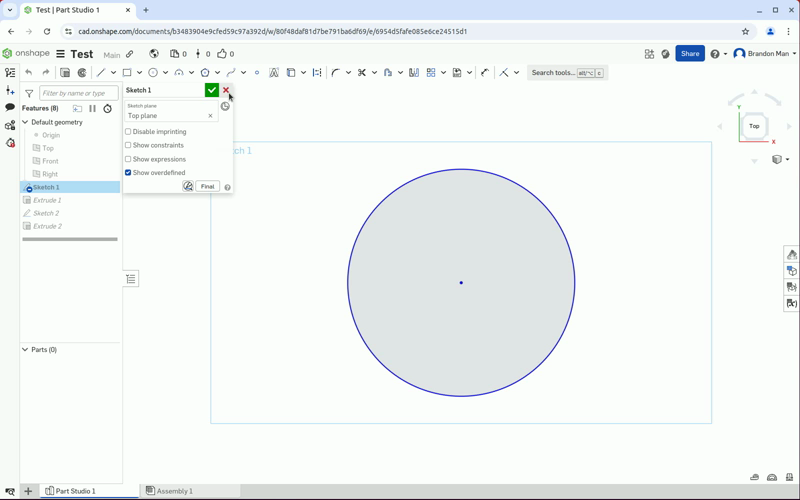
key(shift+s)
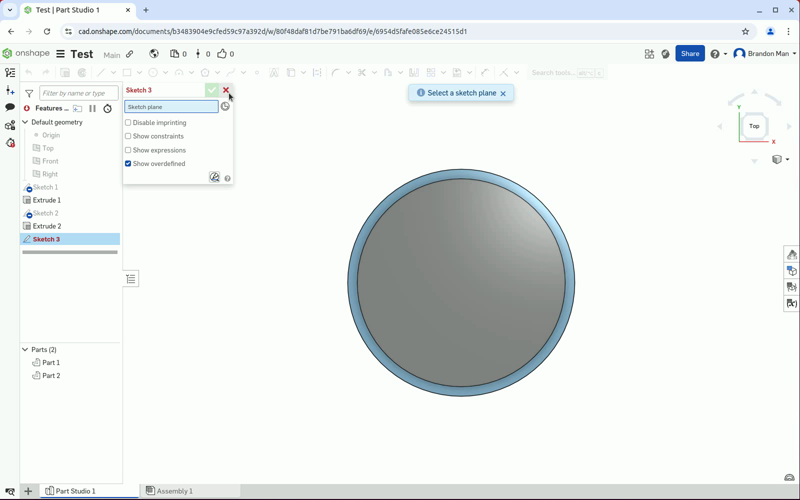
mouse_move(73, 150)
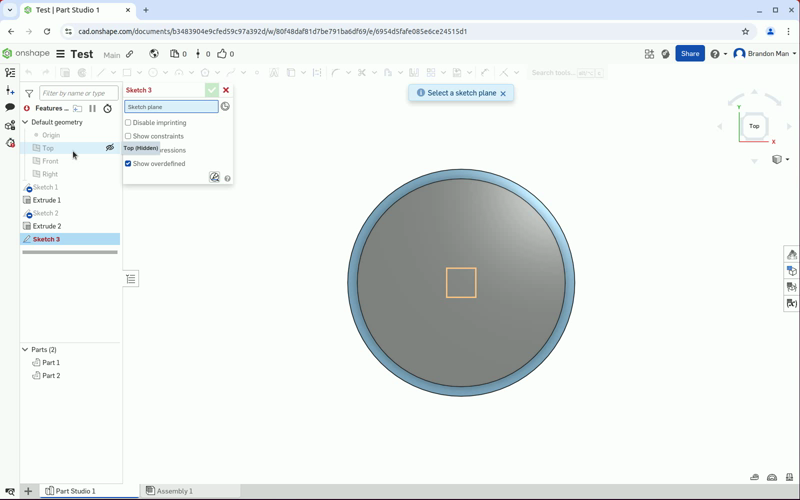
click(73, 150)
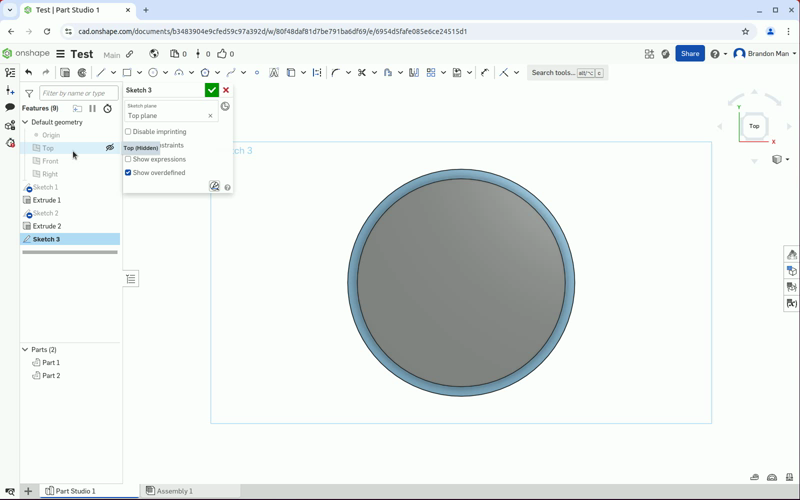
mouse_move(73, 352)
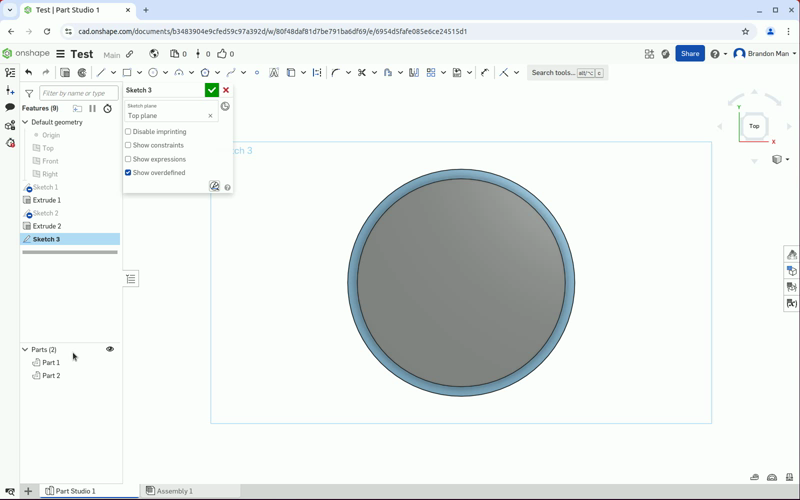
key(y)
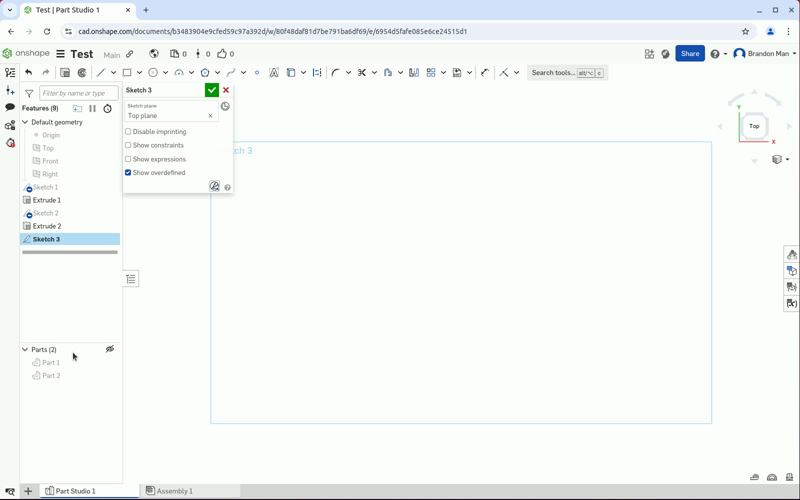
key(c)
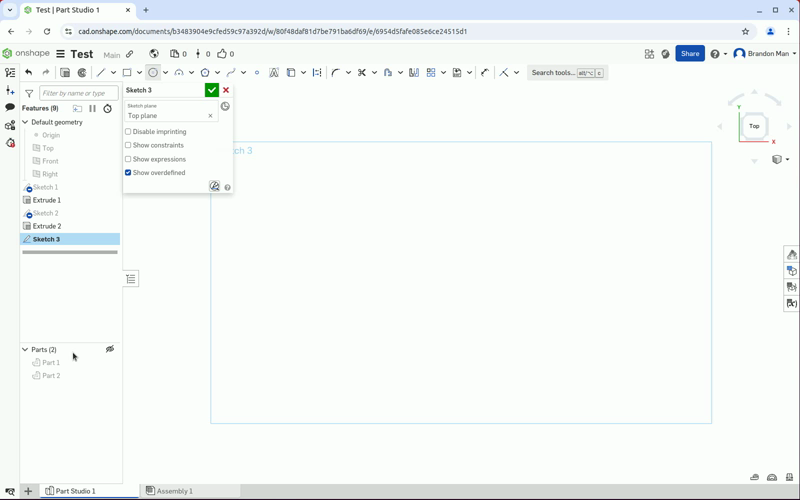
key_down(shift)
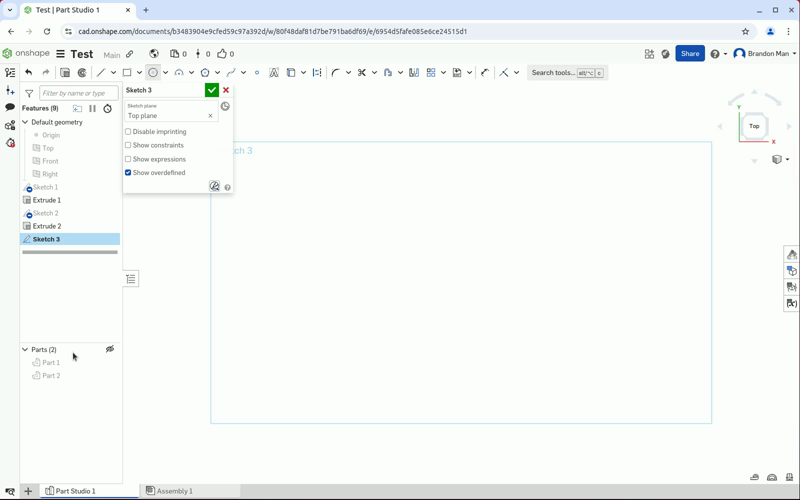
mouse_move(461, 282)
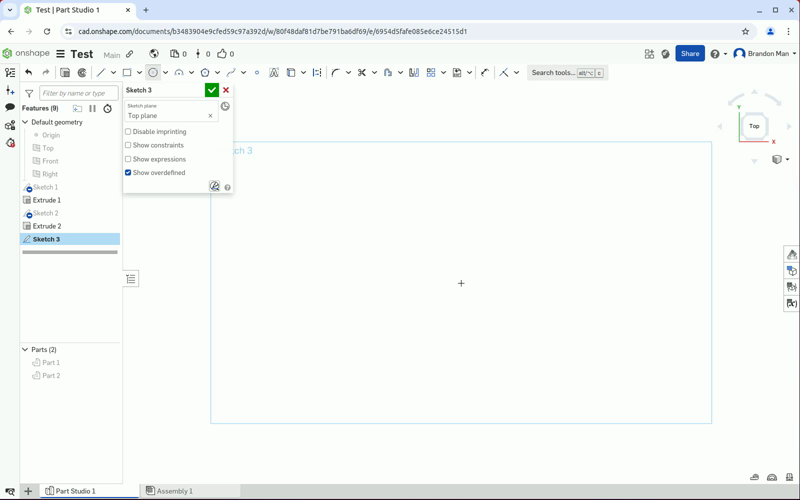
click(461, 282)
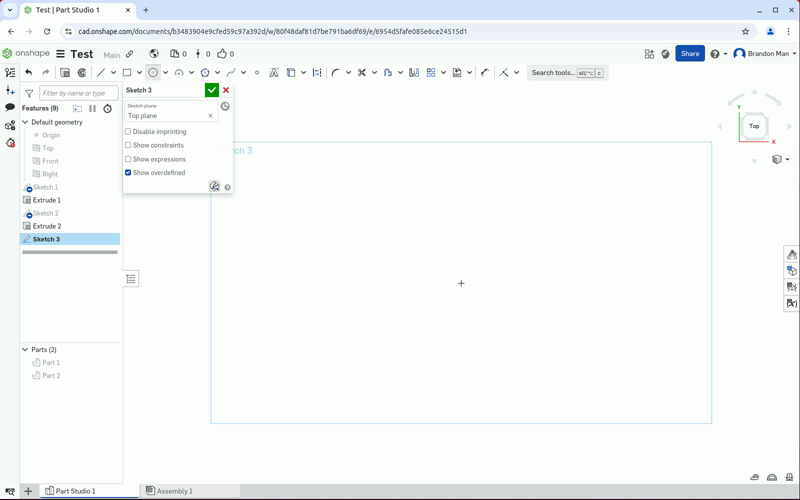
key_up(shift)
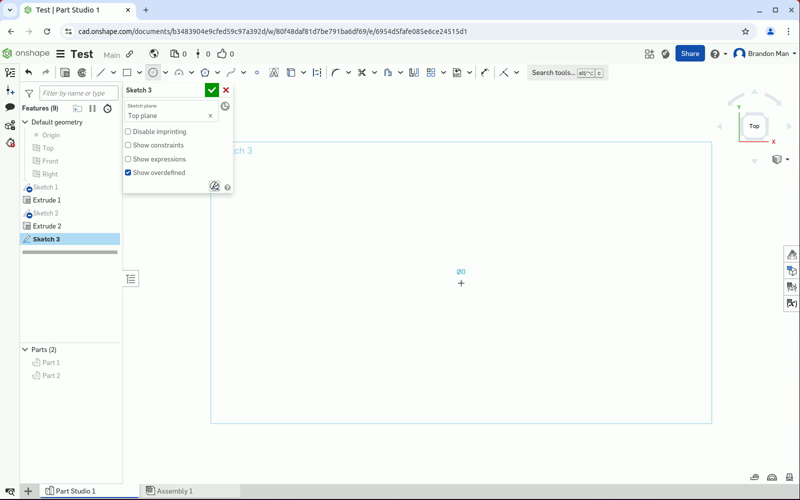
mouse_move(574, 282)
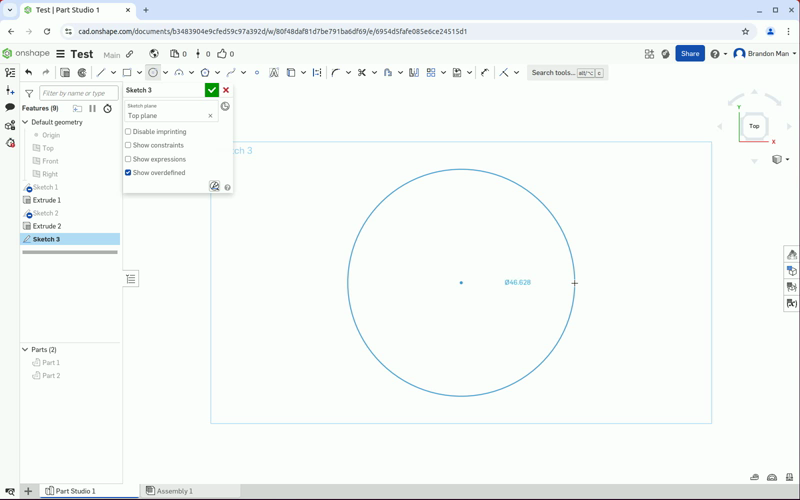
click(574, 282)
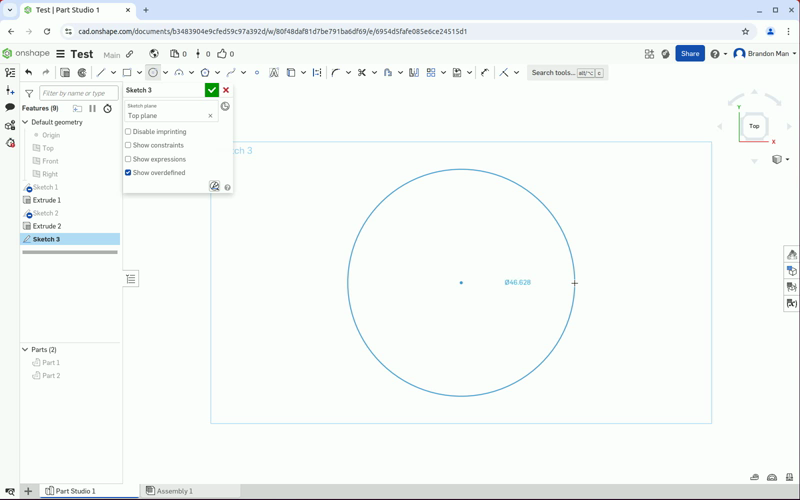
key(esc)
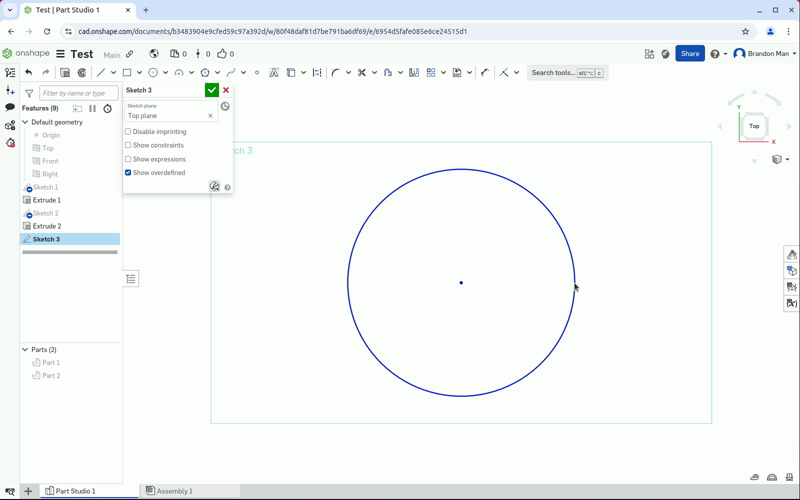
mouse_move(485, 352)
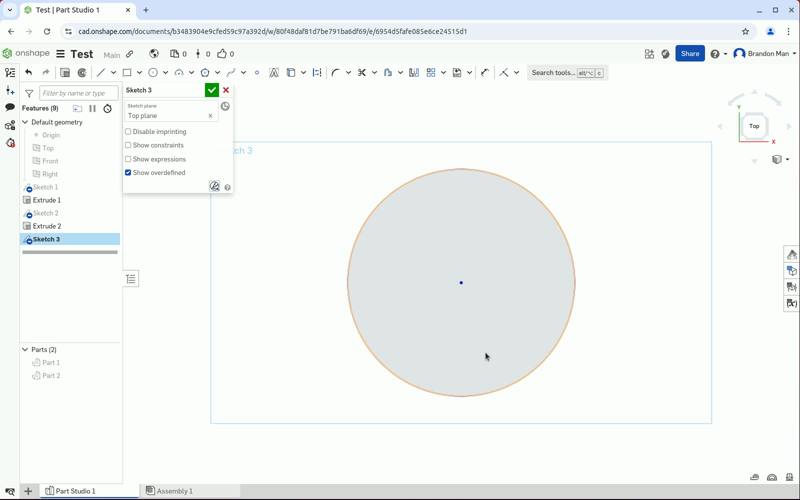
click(485, 352)
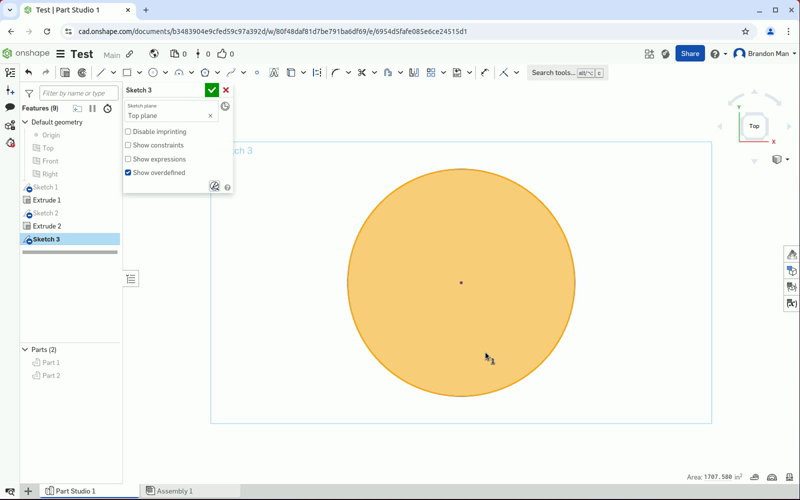
mouse_move(73, 352)
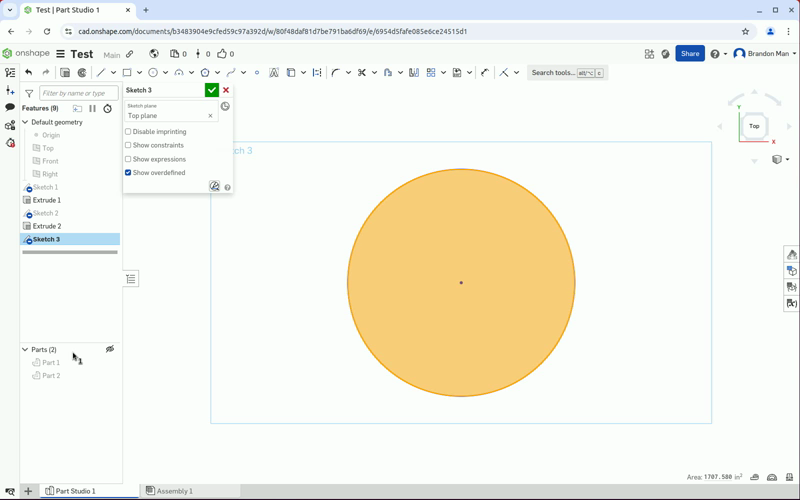
key(shift+y)
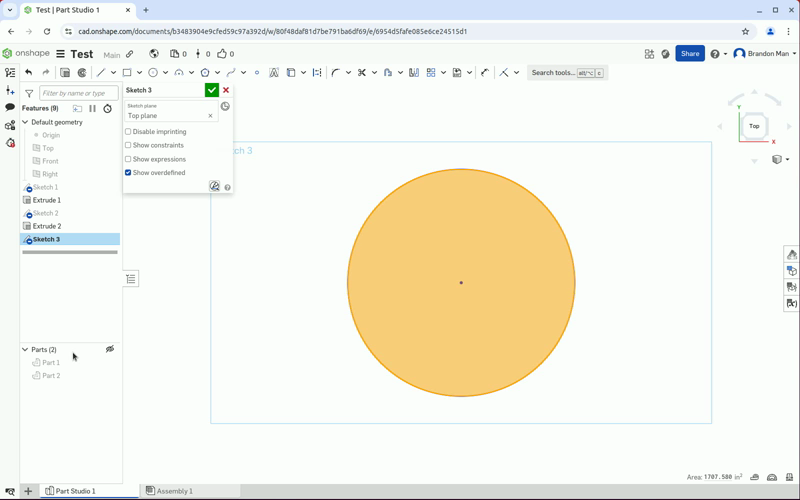
key(shift+e)
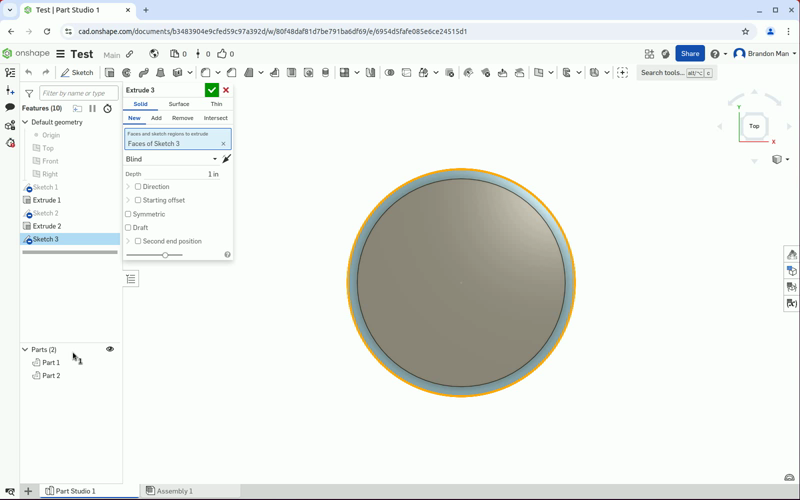
mouse_move(143, 106)
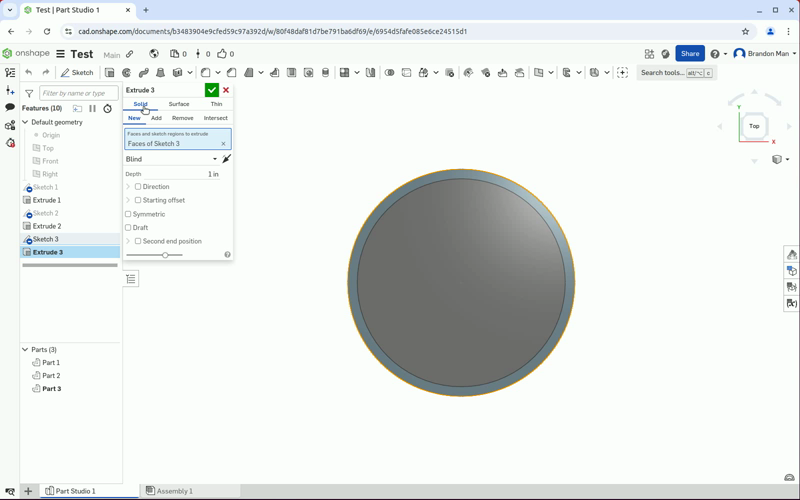
click(143, 106)
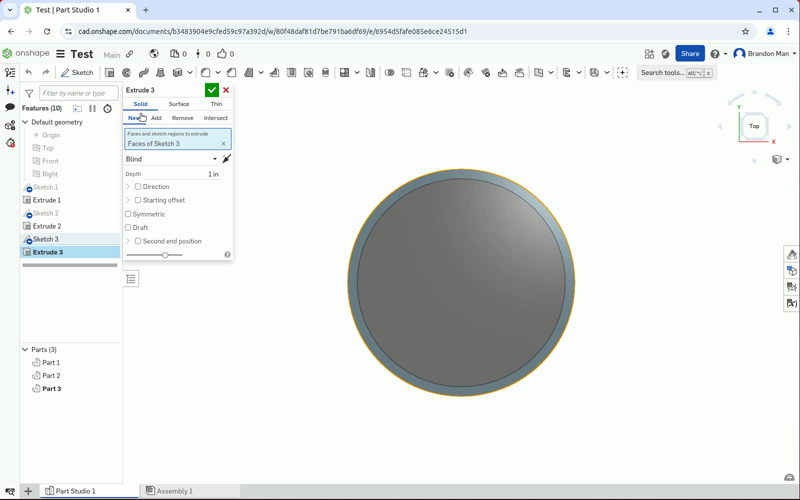
mouse_move(137, 120)
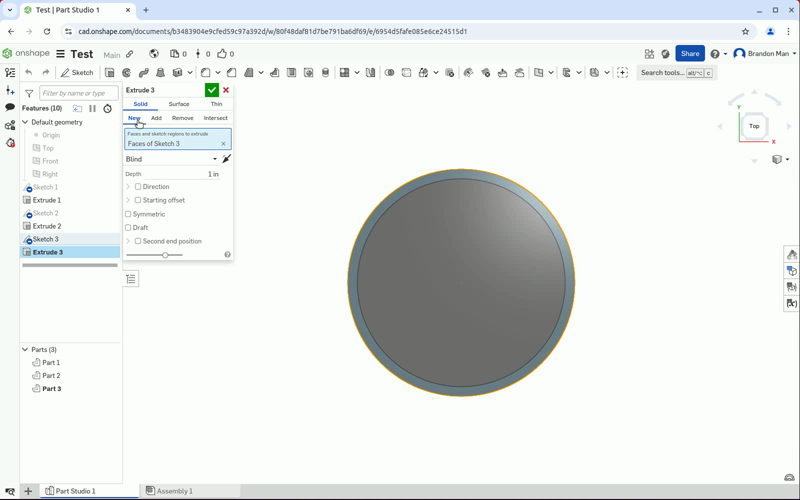
click(137, 120)
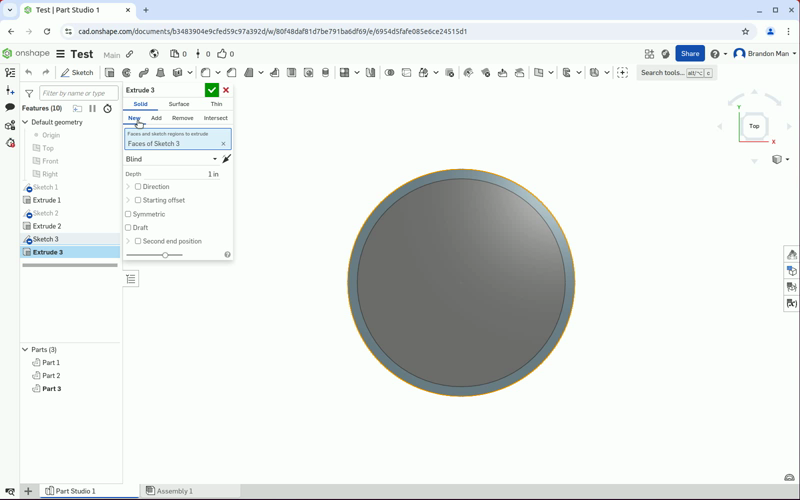
key(tab, 4)
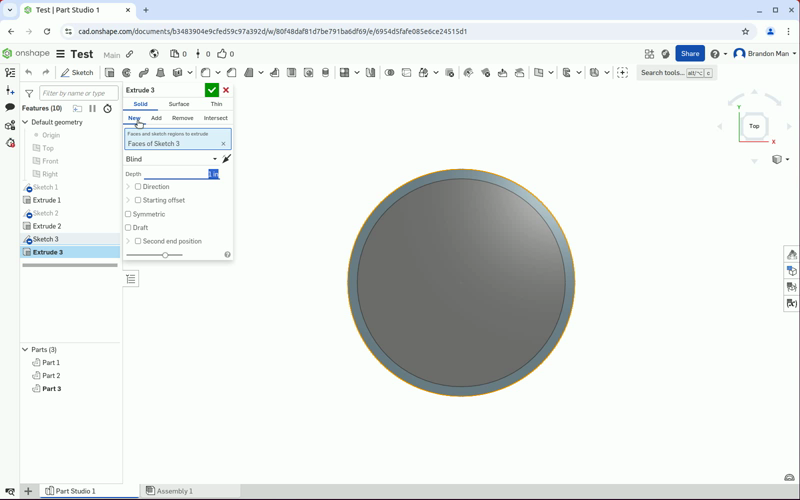
text(1.444)
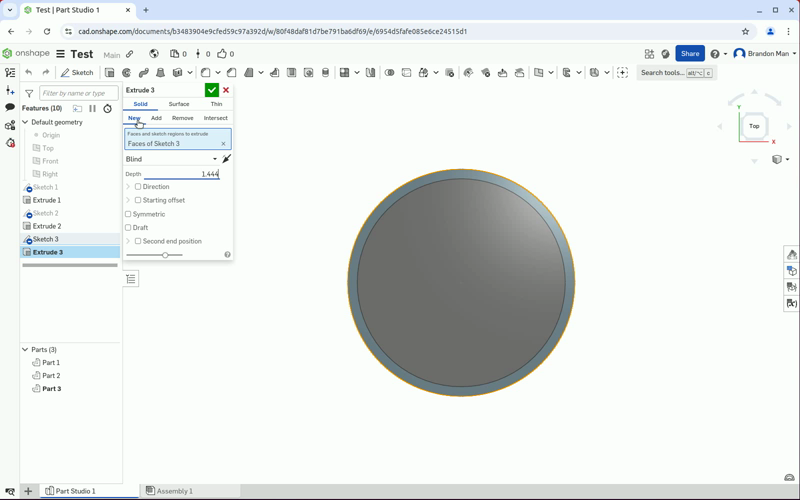
key(enter)
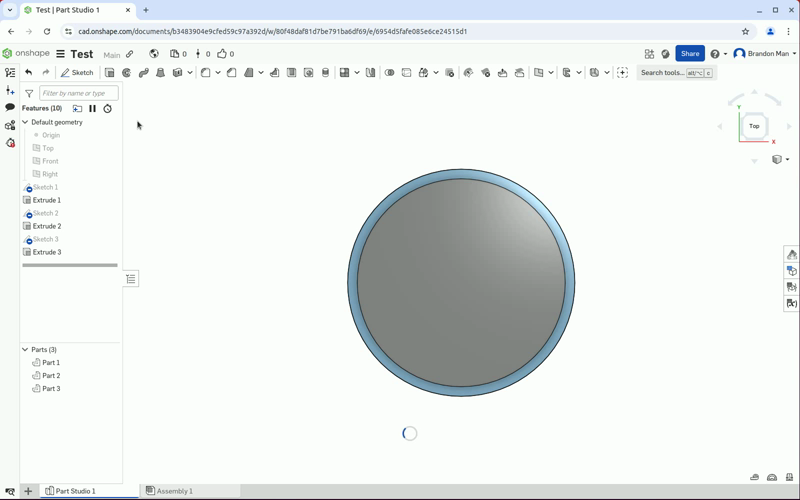
key(shift+h)
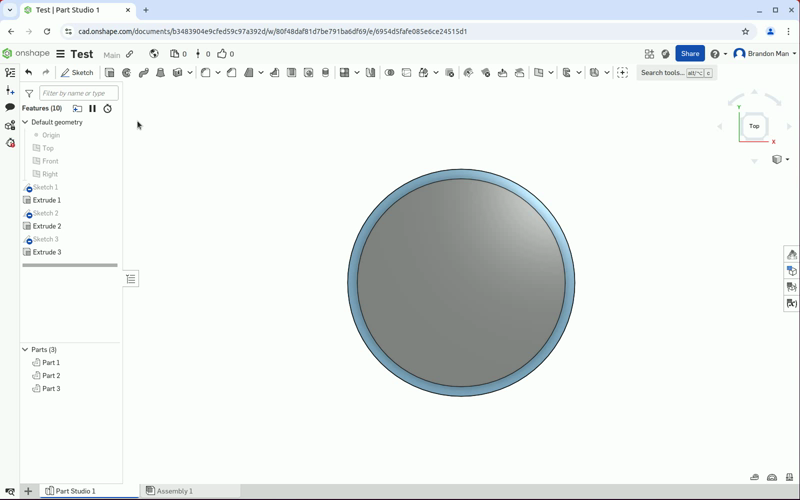
key(shift+h)
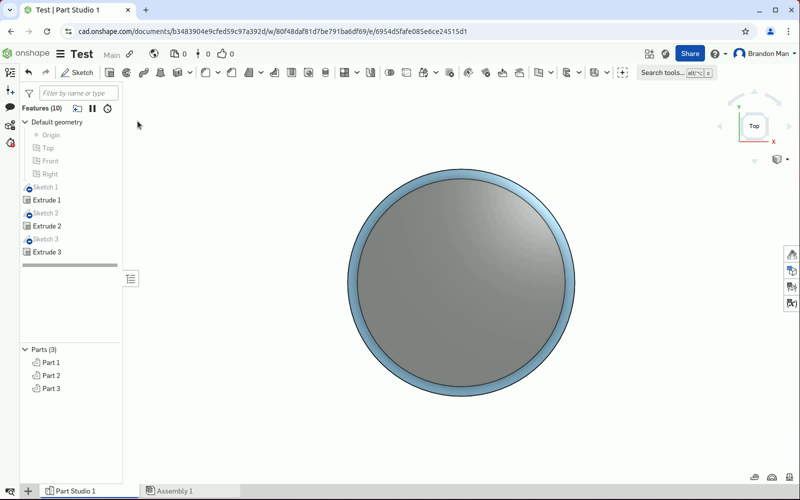
key(shift+7)
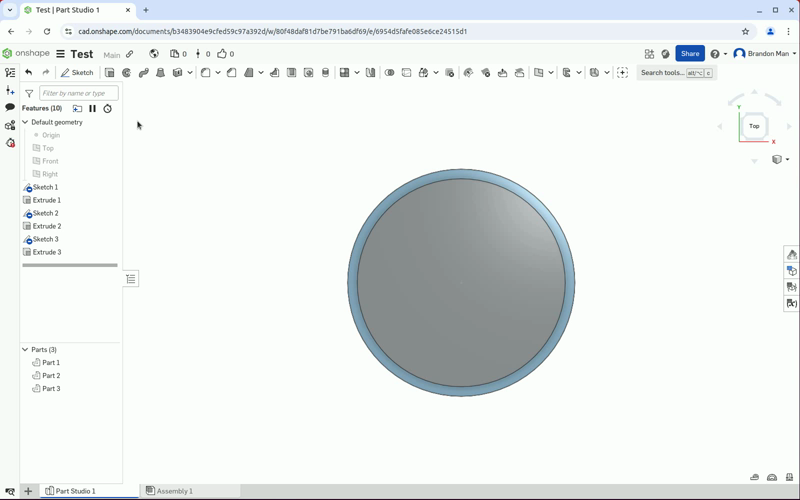
key(up, 3)
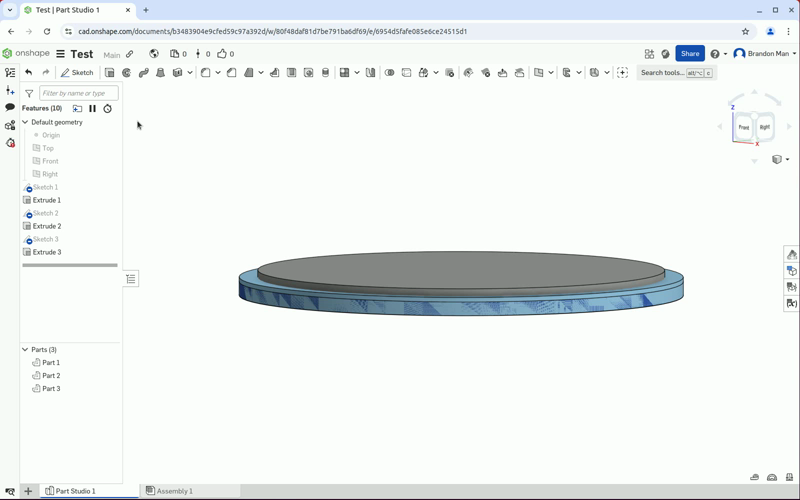
key(left, 3)
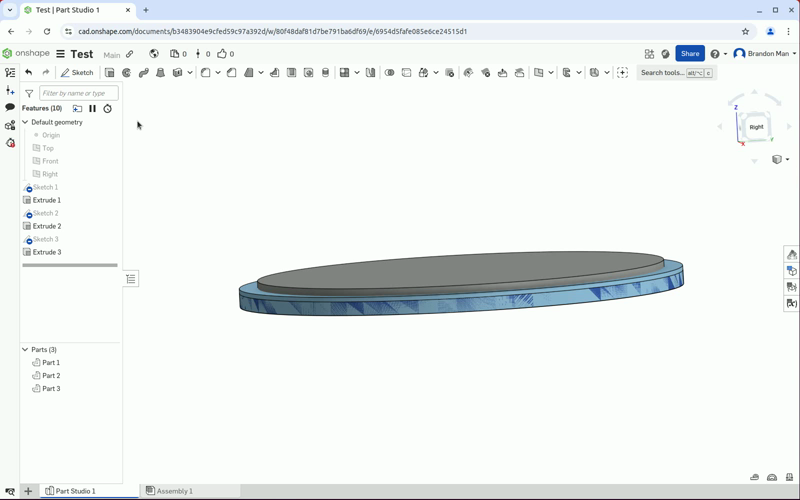
key(right, 3)
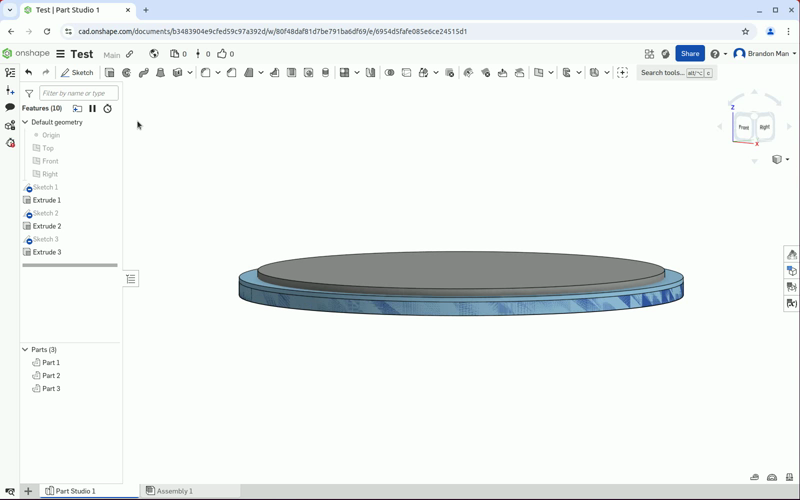
key(down, 3)
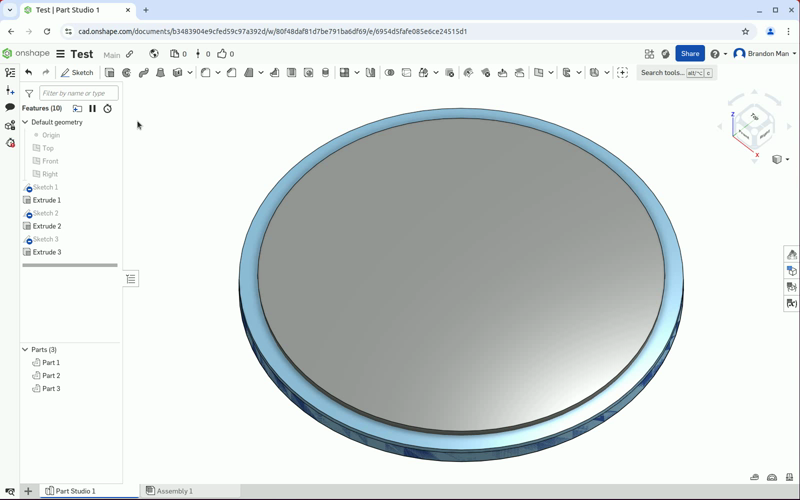
mouse_move(73, 189)
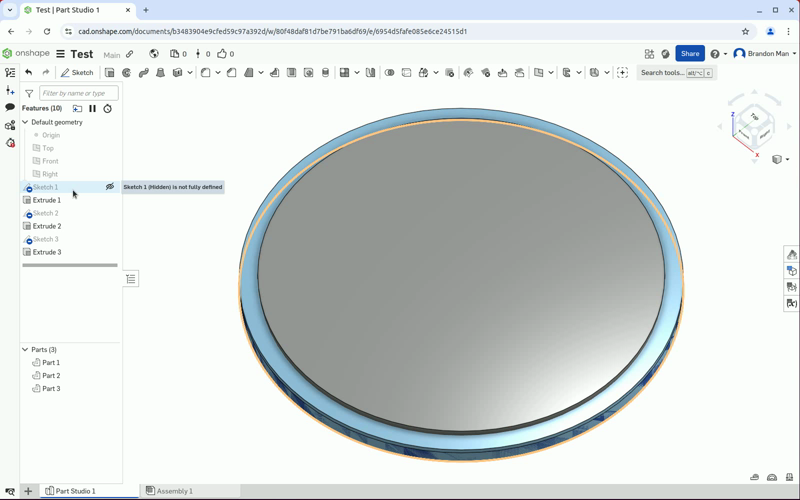
click(73, 189)